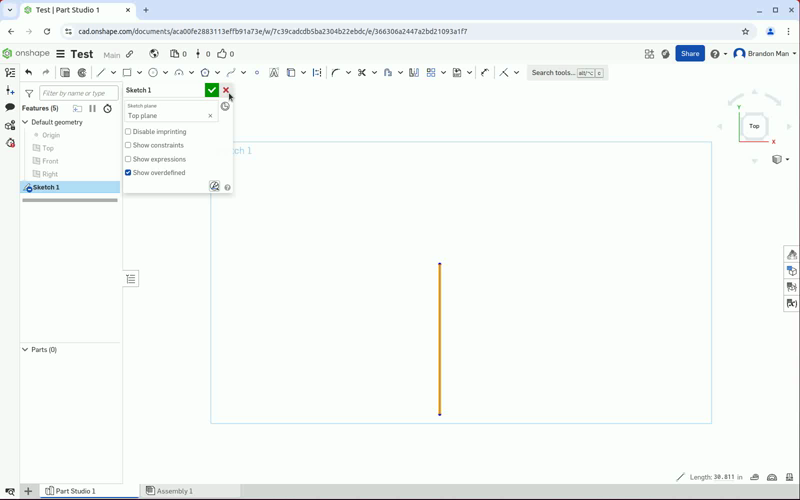
key(shift+h)
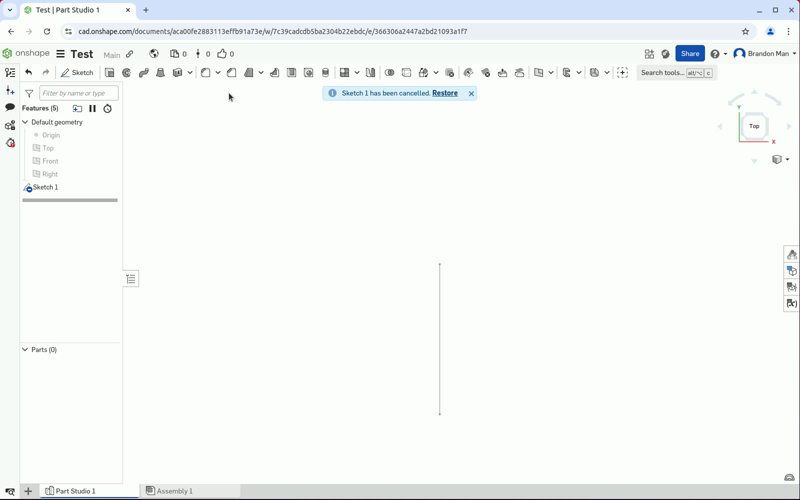
mouse_move(73, 352)
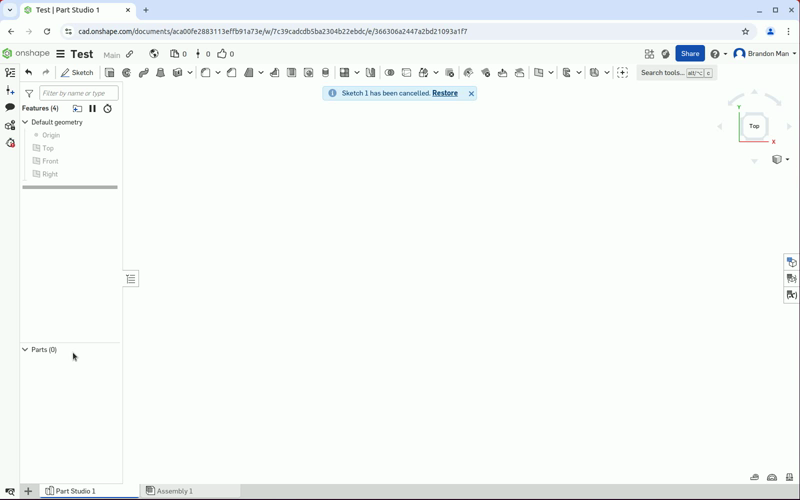
key(y)
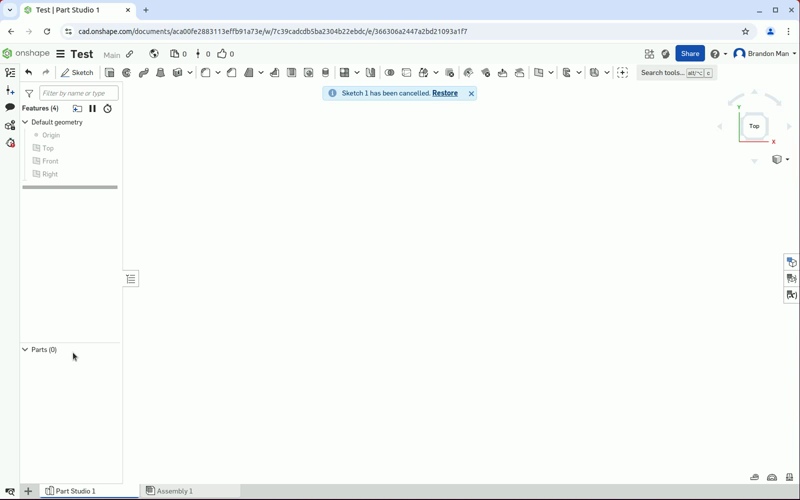
key(shift+p)
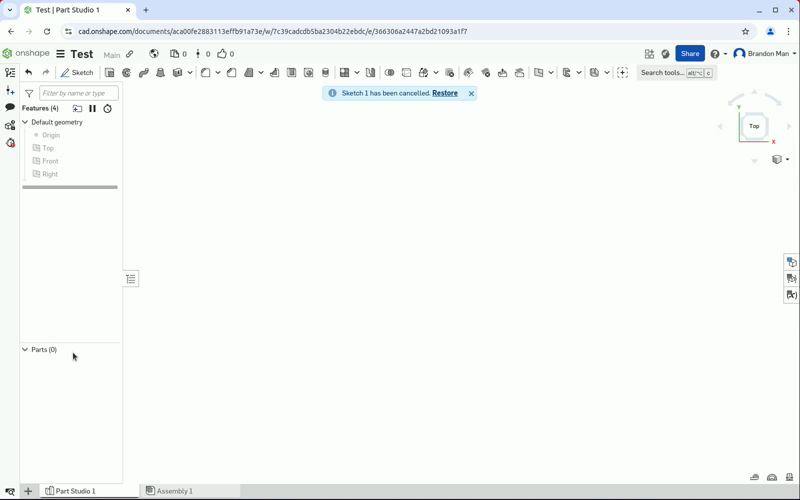
key(space)
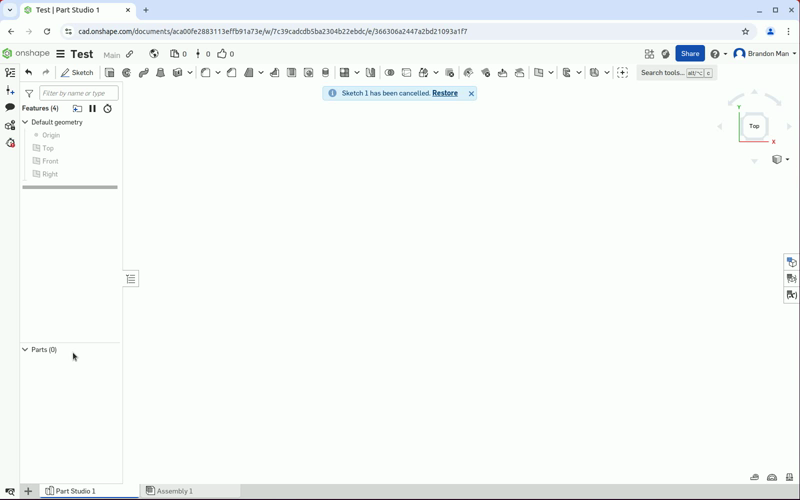
key_down(shift)
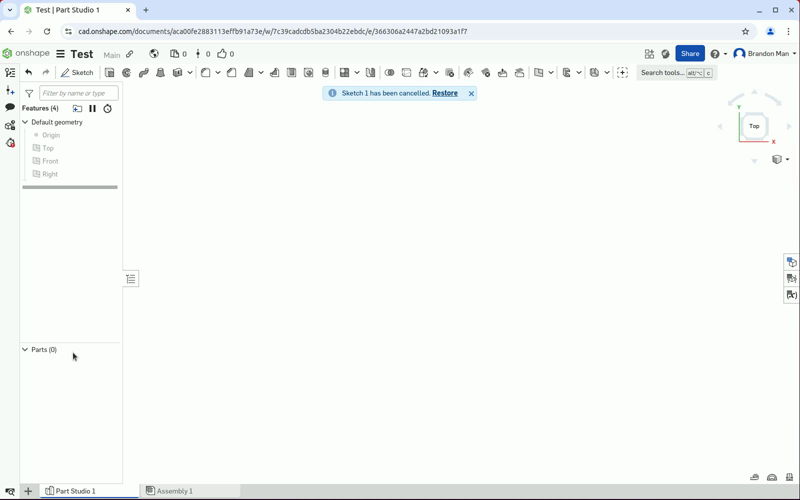
key(up)
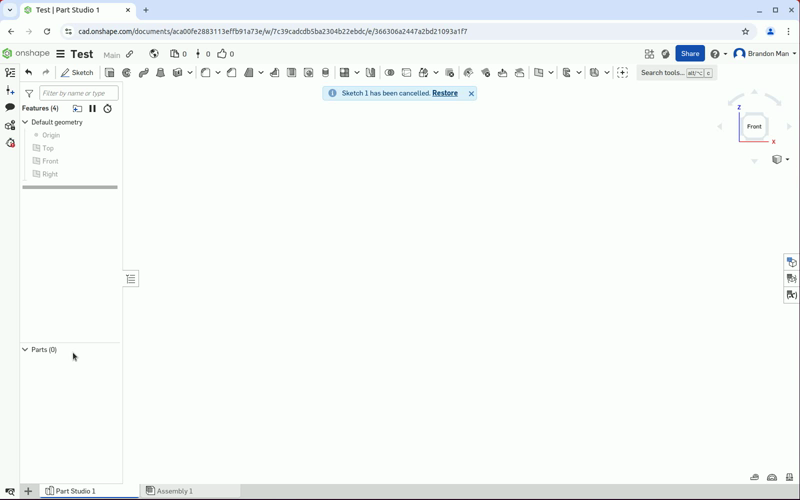
key_up(shift)
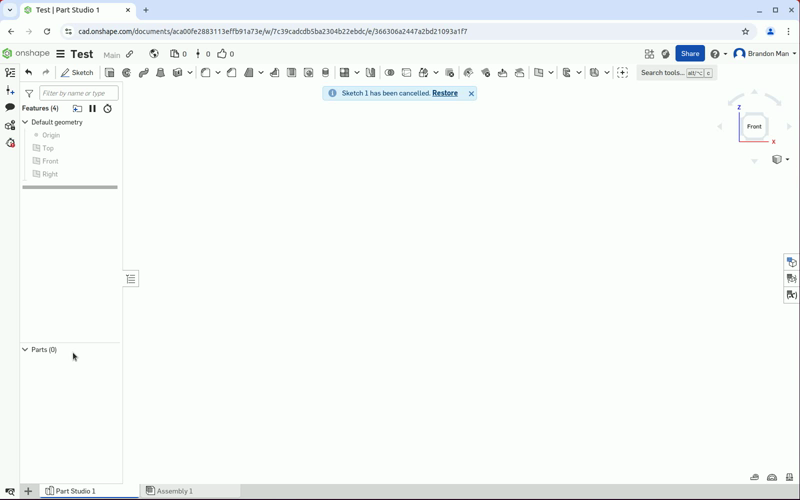
mouse_move(73, 352)
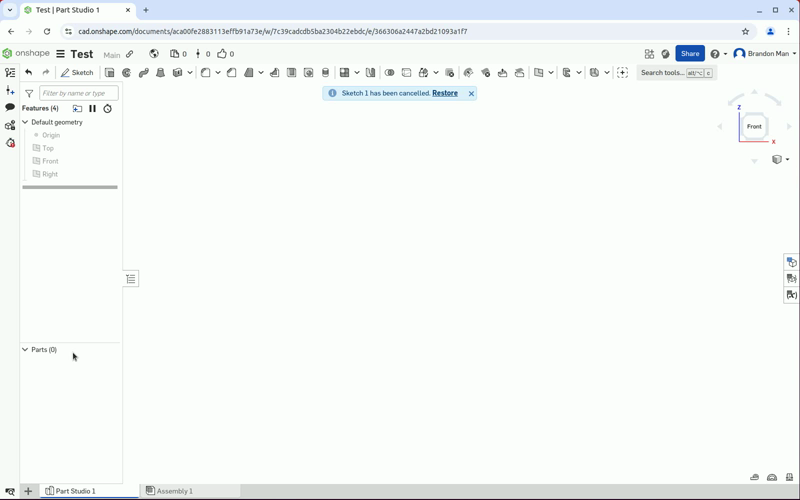
key(shift+y)
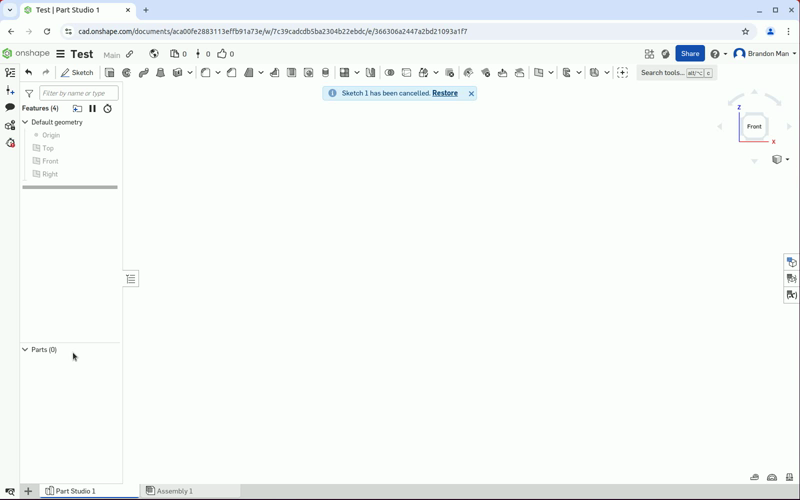
key(shift+s)
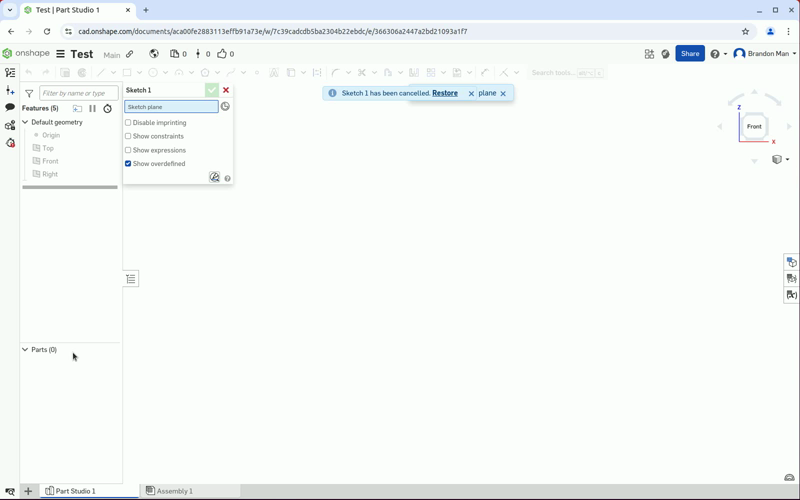
mouse_move(73, 163)
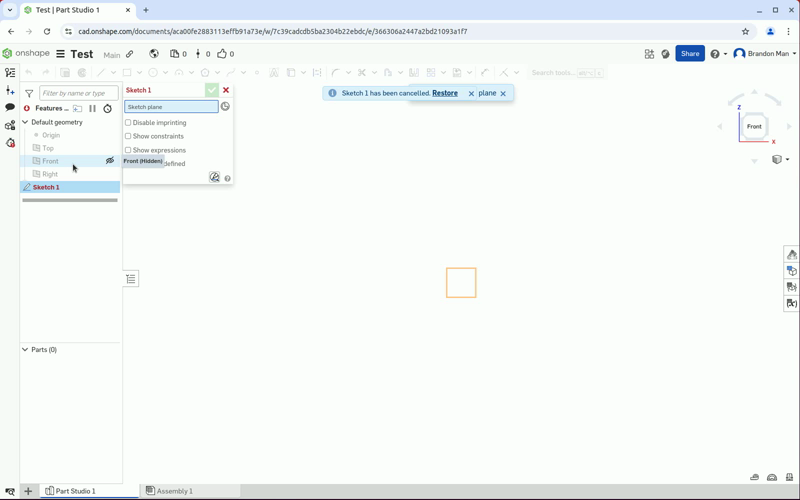
click(73, 163)
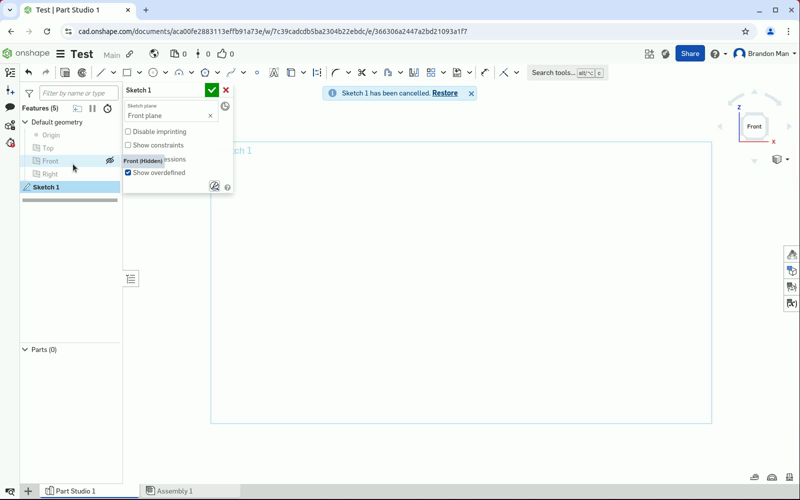
mouse_move(73, 352)
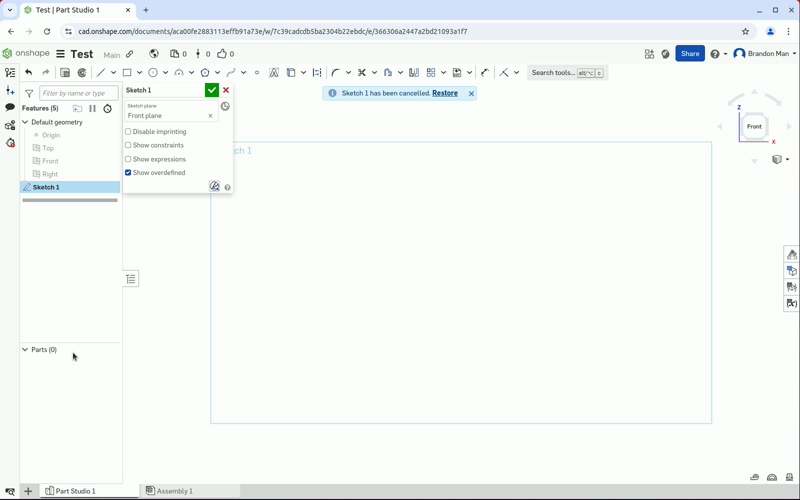
key(y)
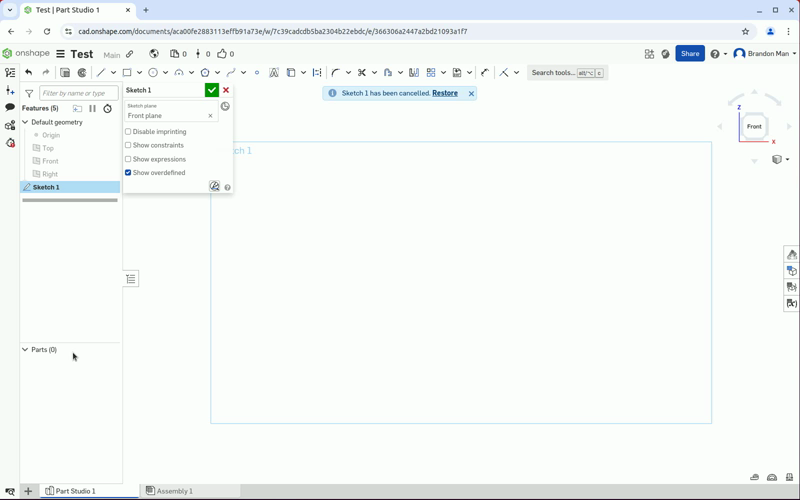
key(l)
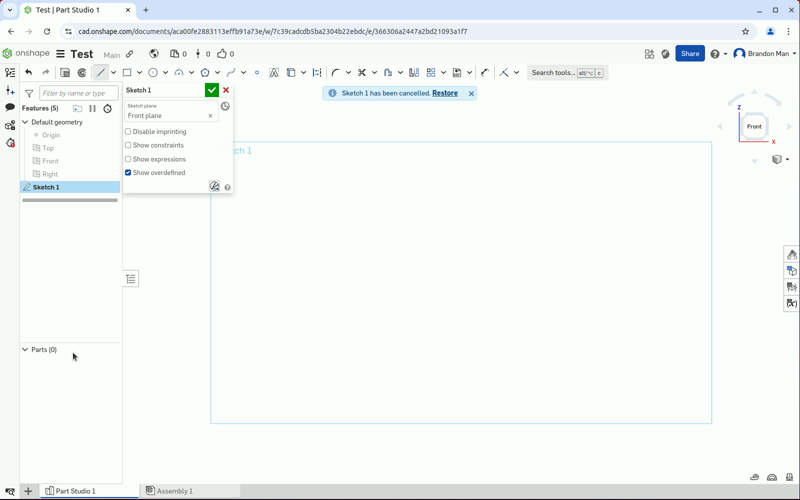
key_down(shift)
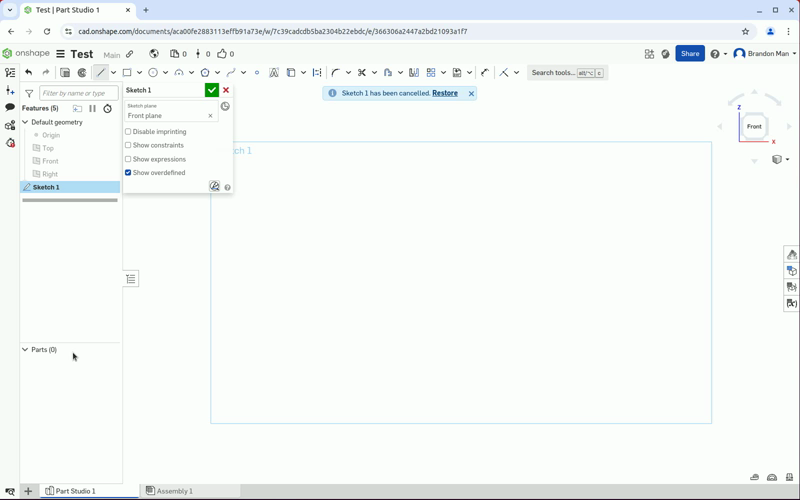
mouse_move(489, 395)
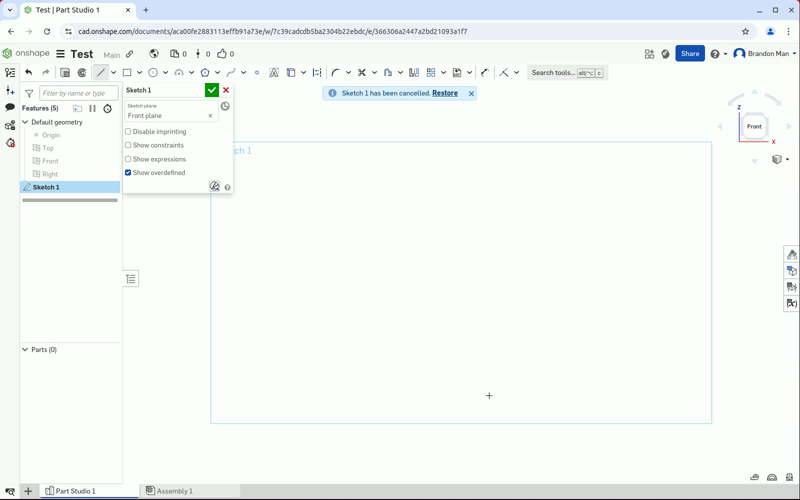
click(489, 395)
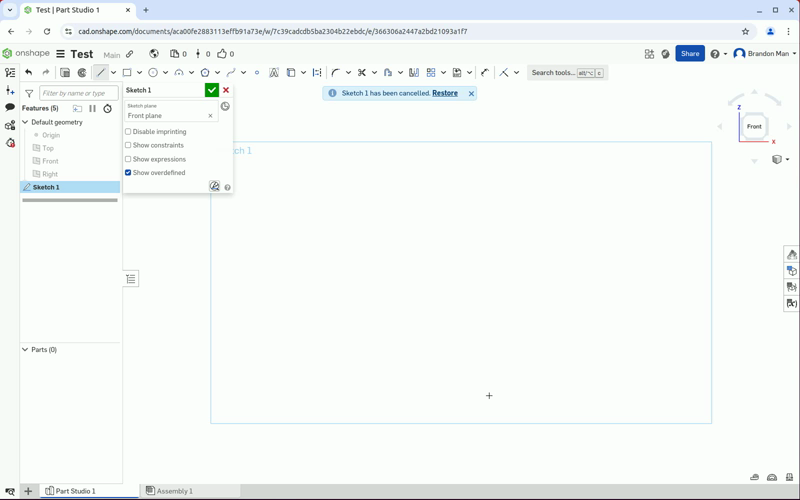
key_up(shift)
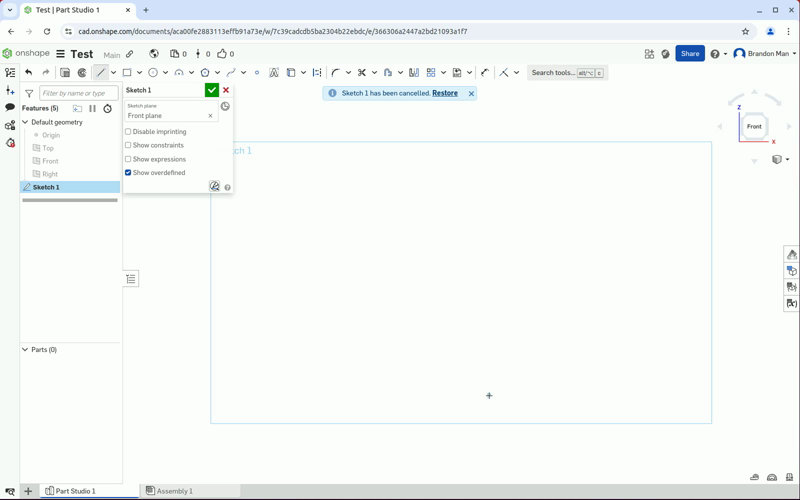
key_down(shift)
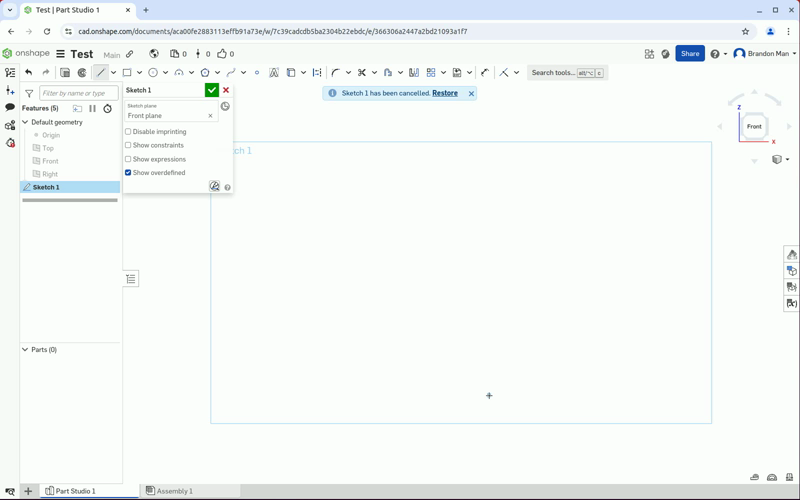
mouse_move(563, 395)
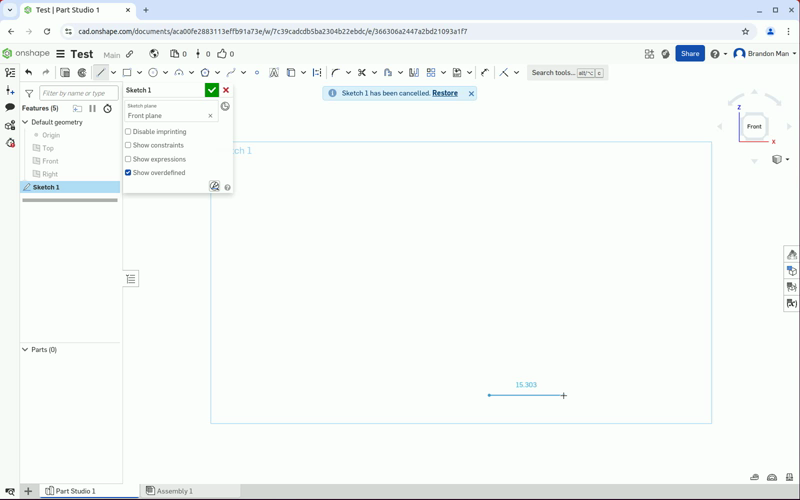
click(563, 395)
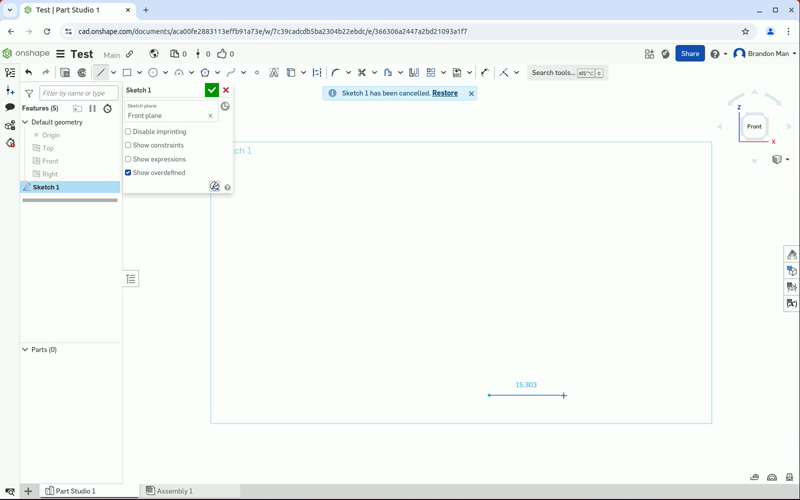
key_up(shift)
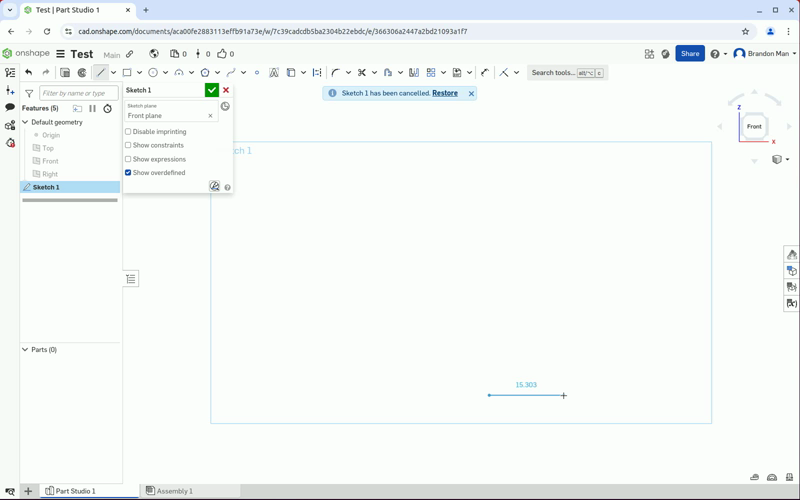
key_down(shift)
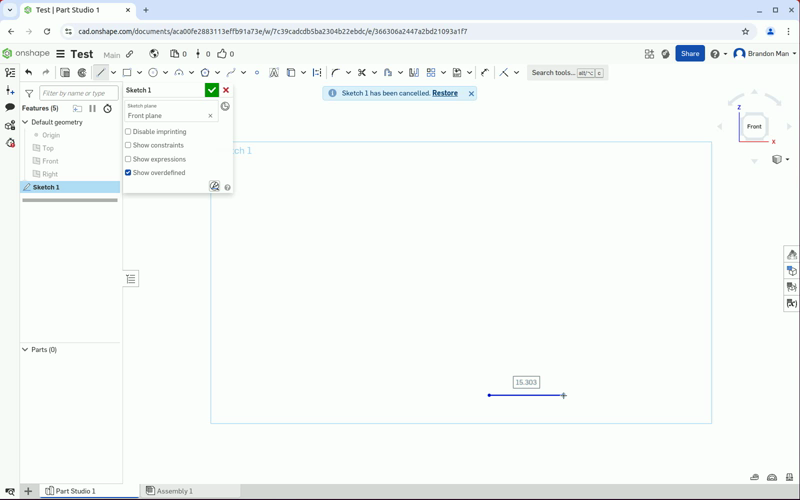
mouse_move(563, 282)
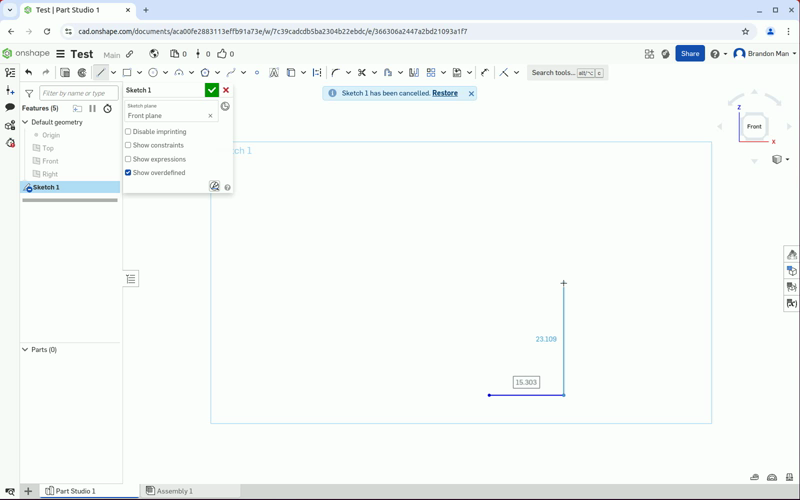
click(563, 282)
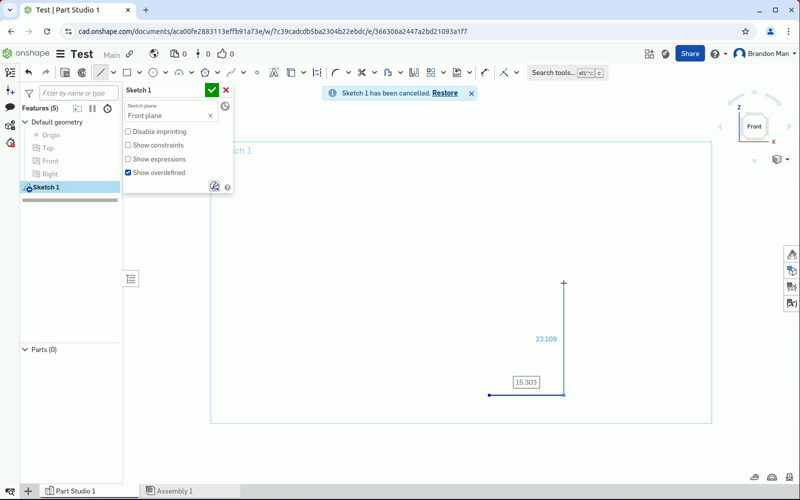
key_up(shift)
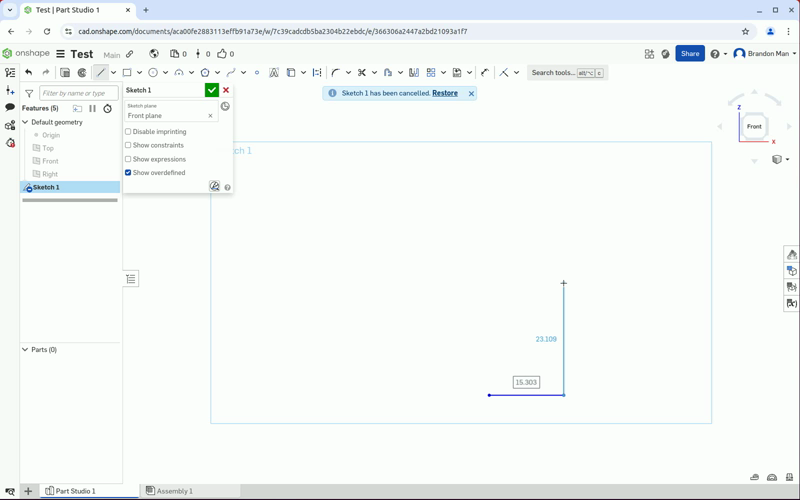
key_down(shift)
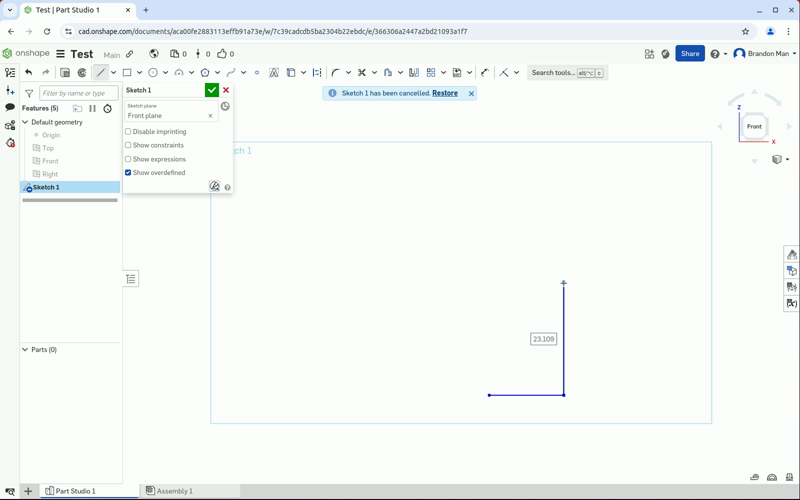
mouse_move(489, 282)
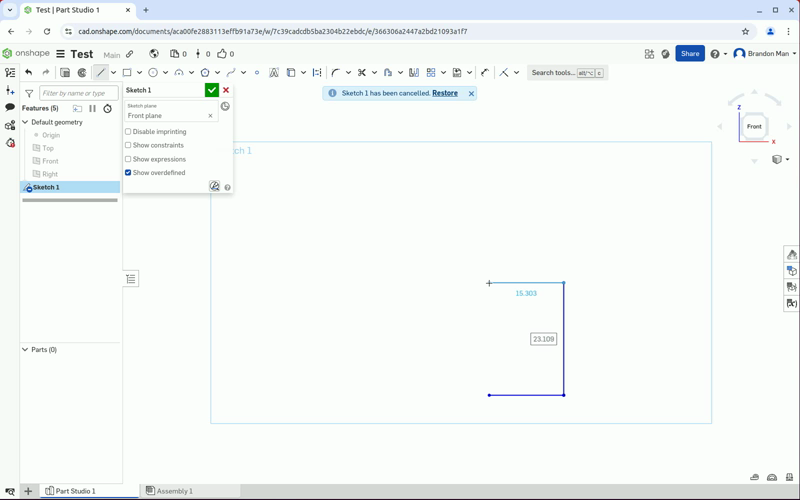
click(489, 282)
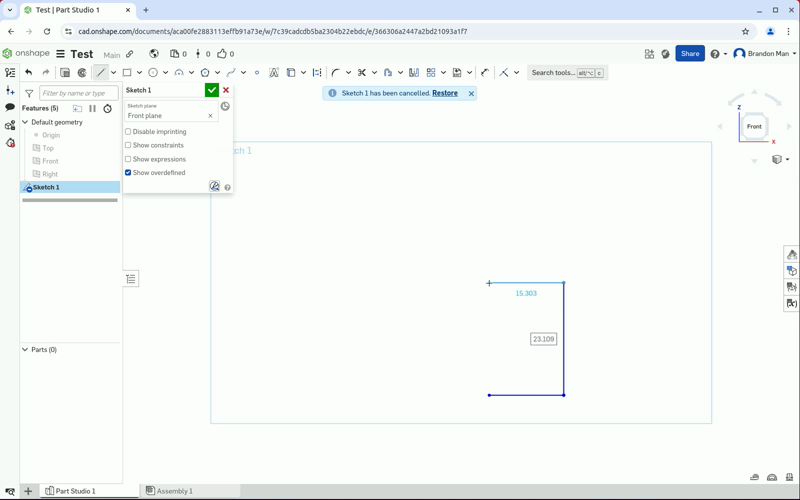
key_up(shift)
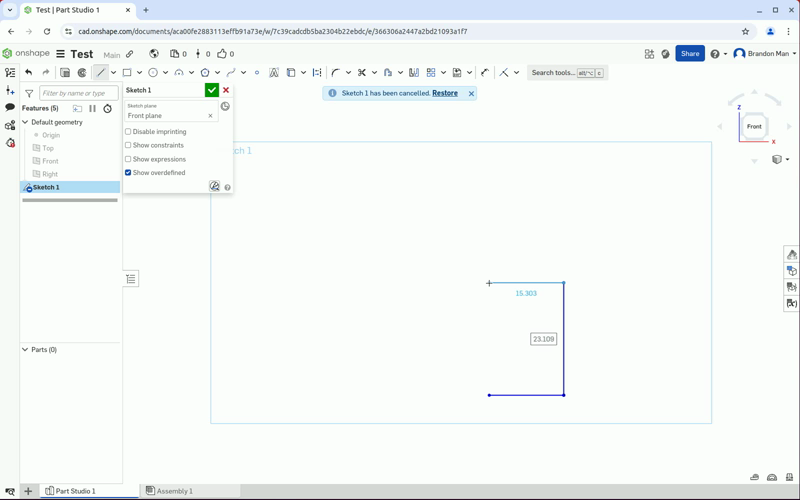
key_down(shift)
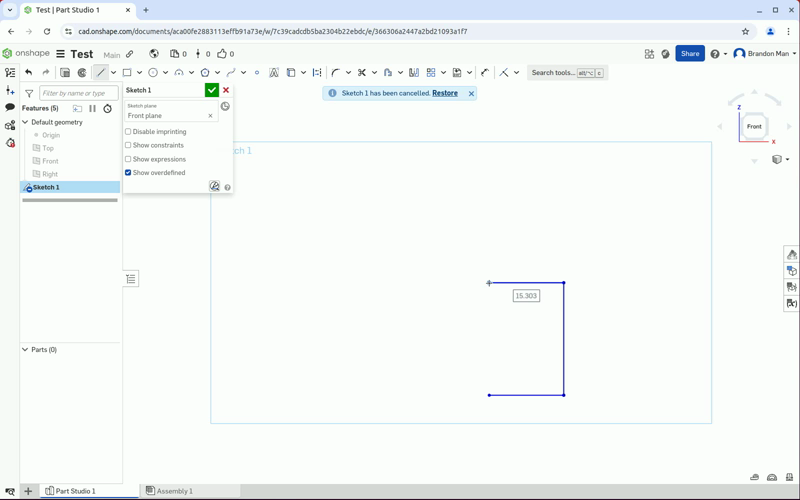
mouse_move(489, 395)
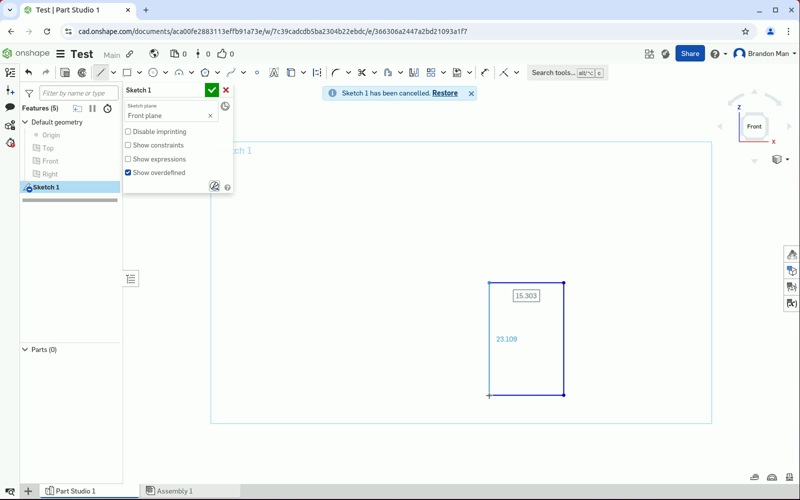
key_up(shift)
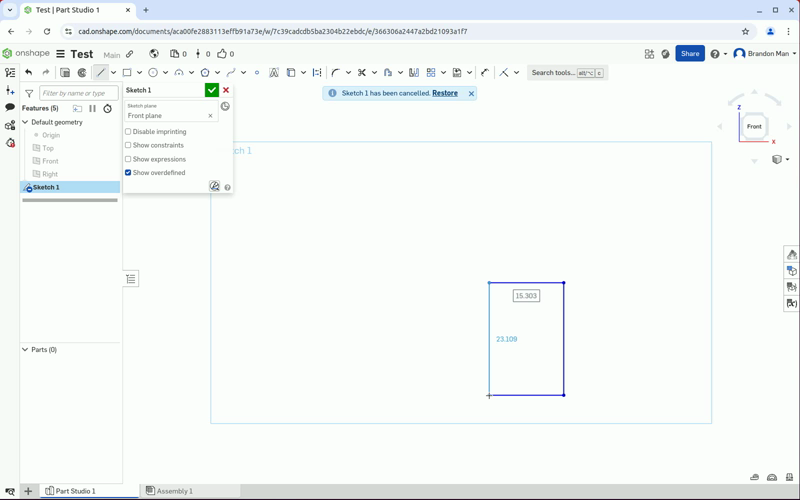
click(489, 395)
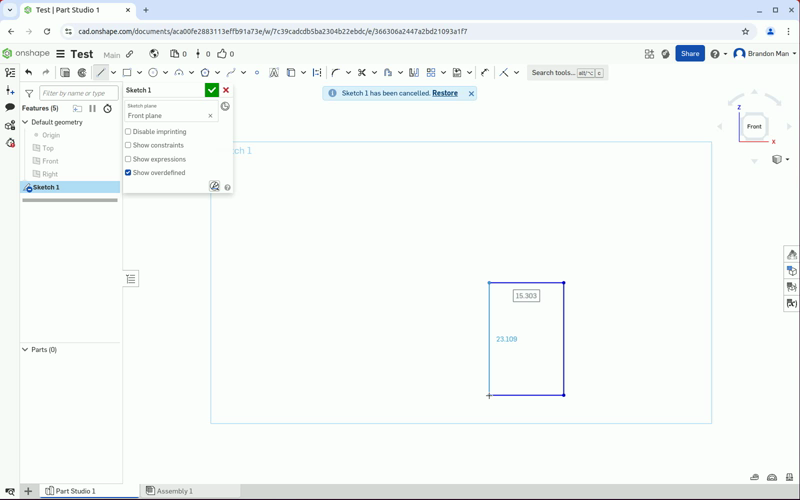
key(esc)
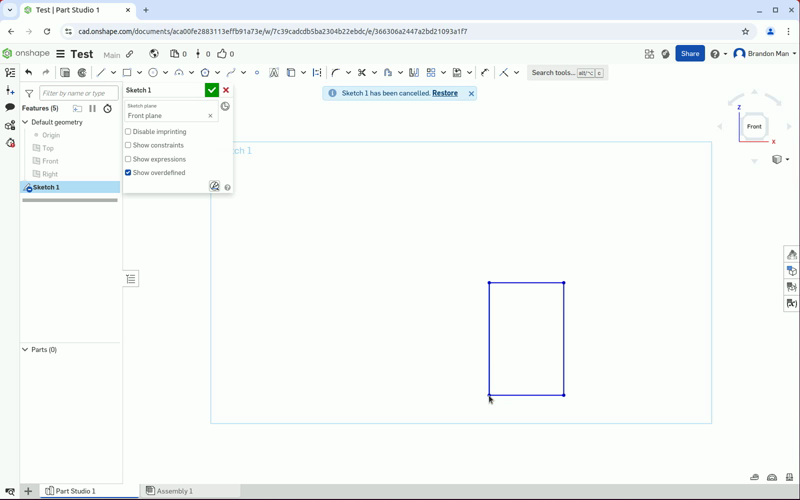
mouse_move(551, 355)
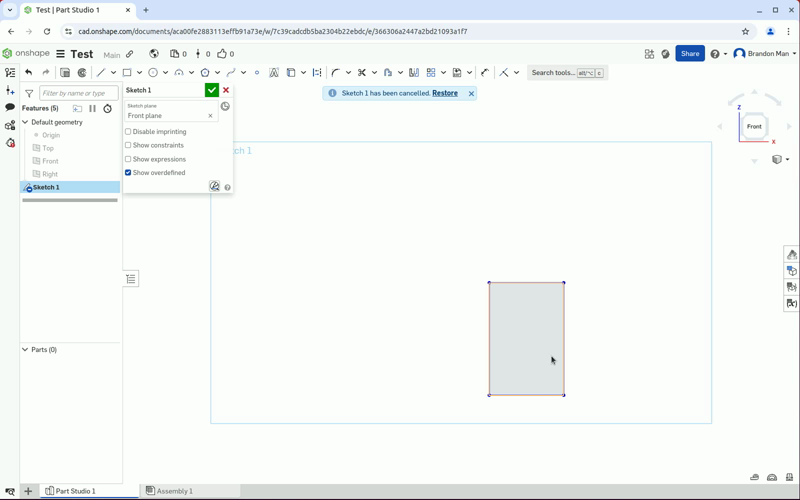
click(551, 355)
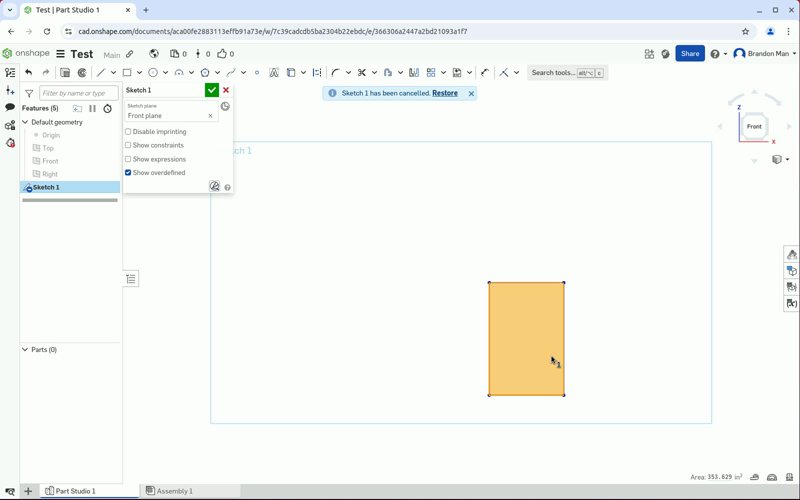
mouse_move(73, 352)
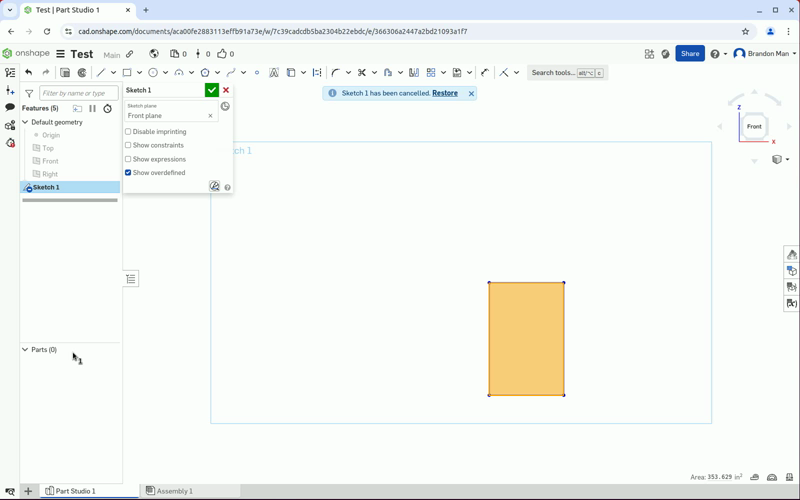
key(shift+y)
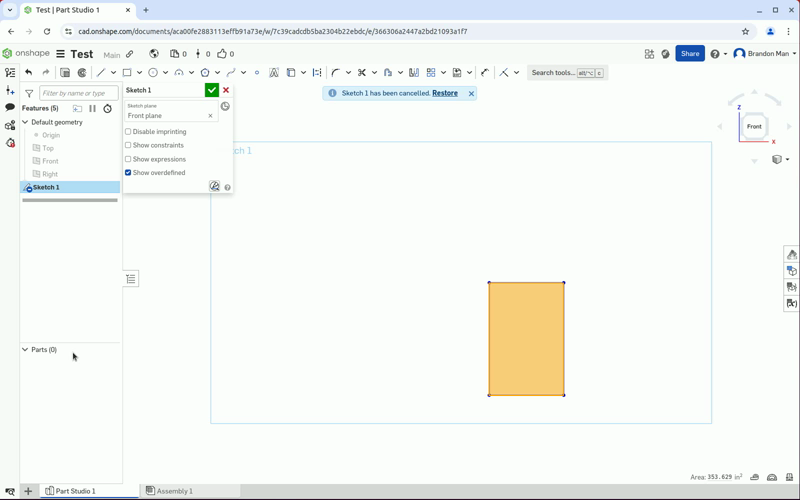
key(shift+e)
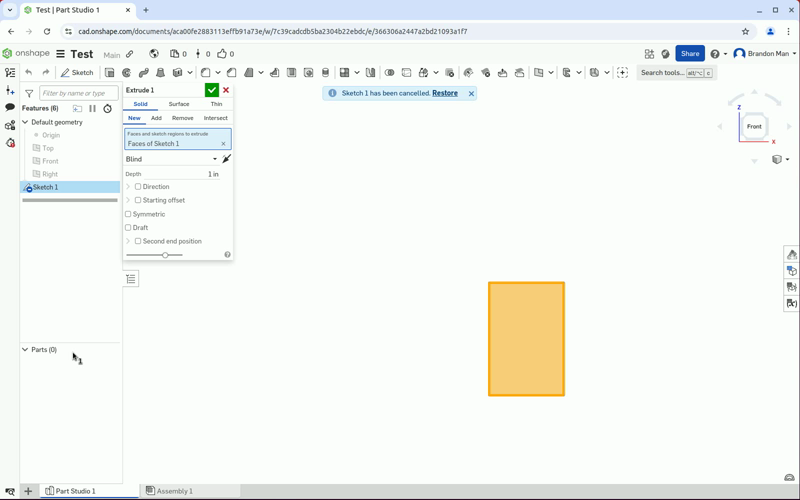
mouse_move(143, 106)
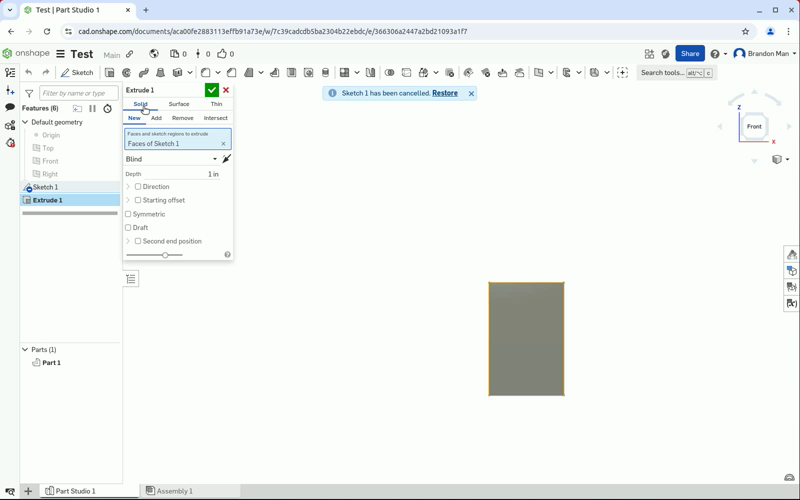
click(143, 106)
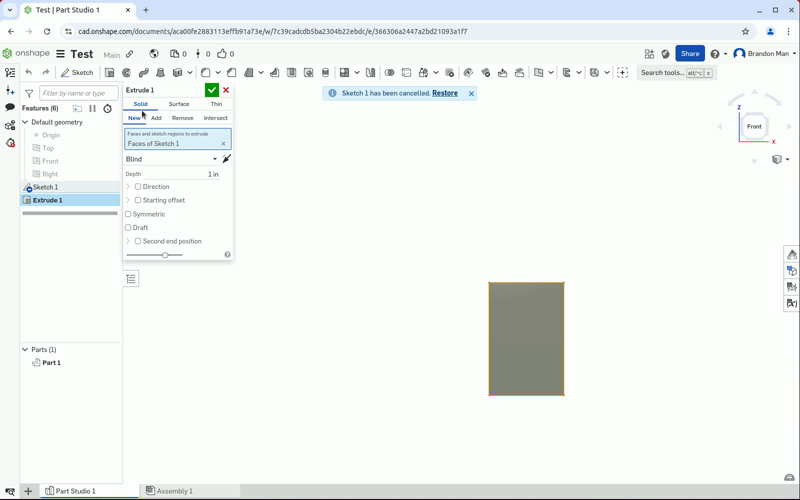
mouse_move(137, 120)
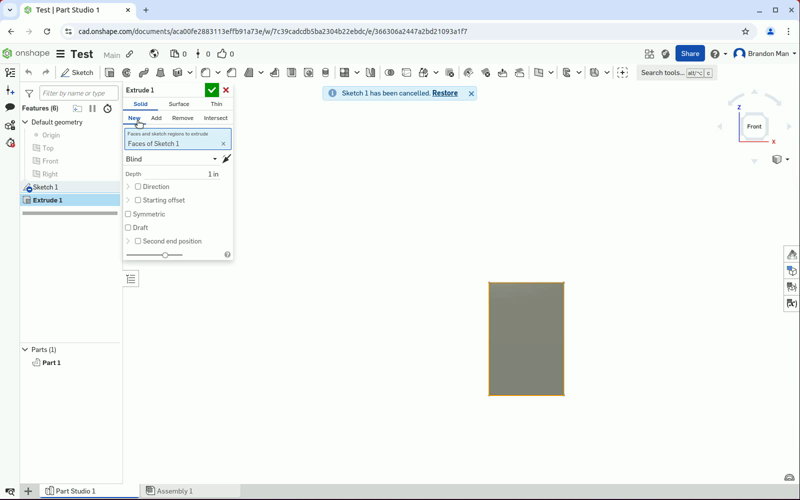
click(137, 120)
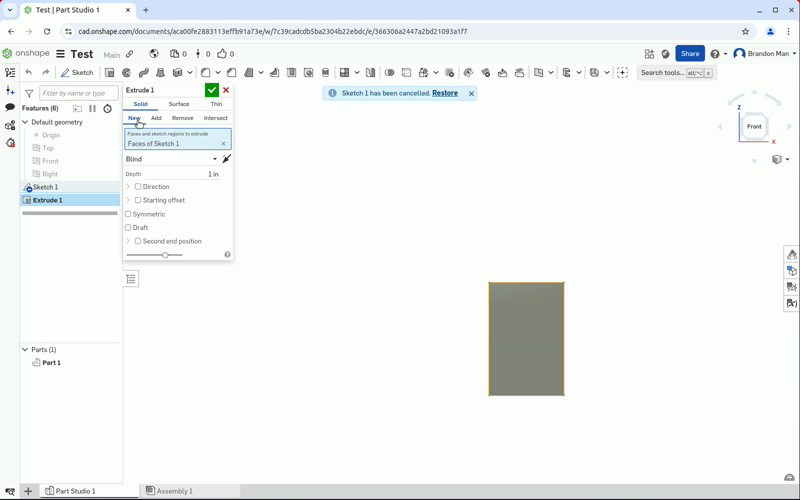
key(tab, 4)
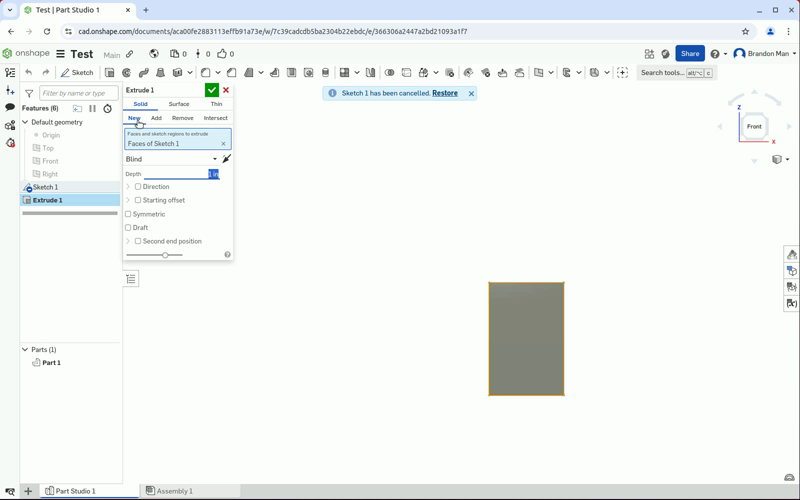
text(15.405)
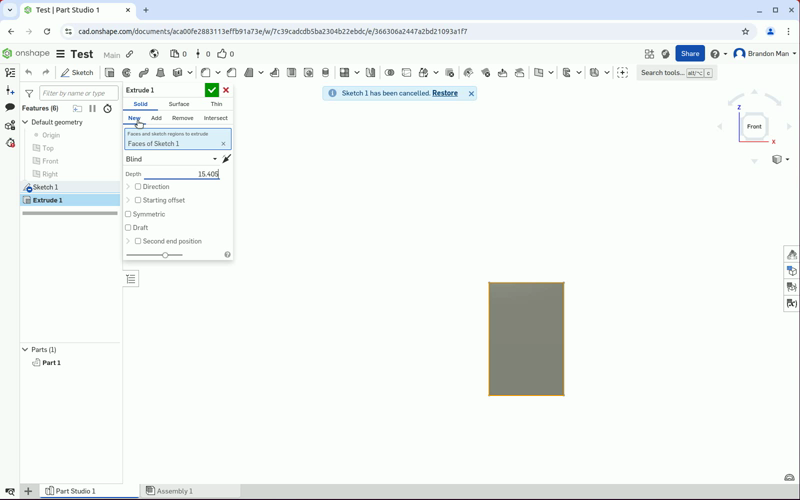
key(enter)
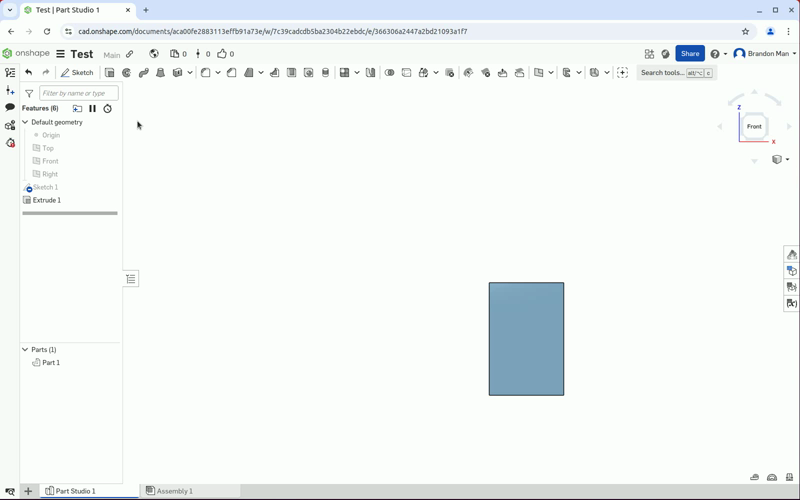
key(shift+h)
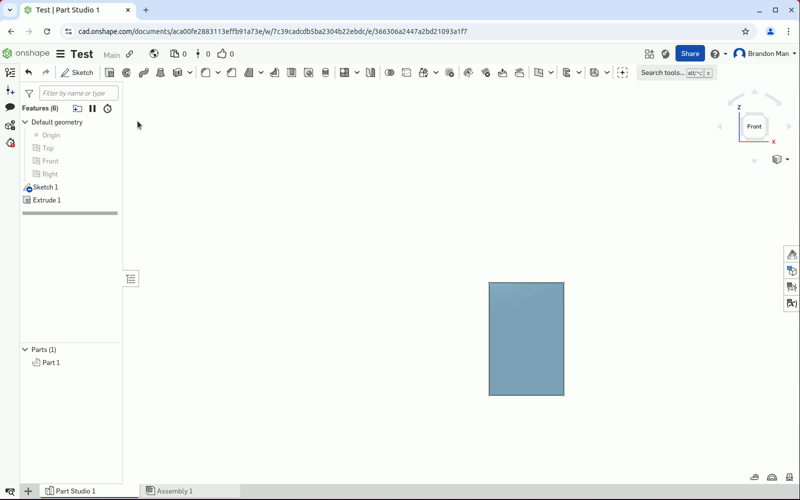
key(shift+h)
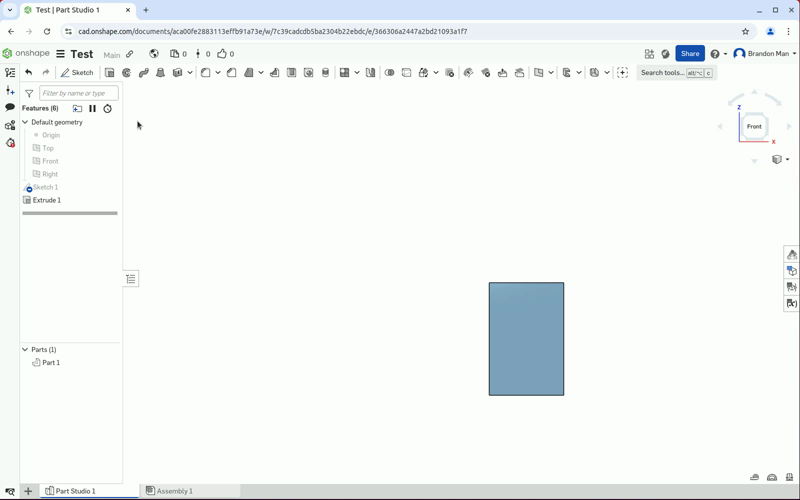
mouse_move(73, 189)
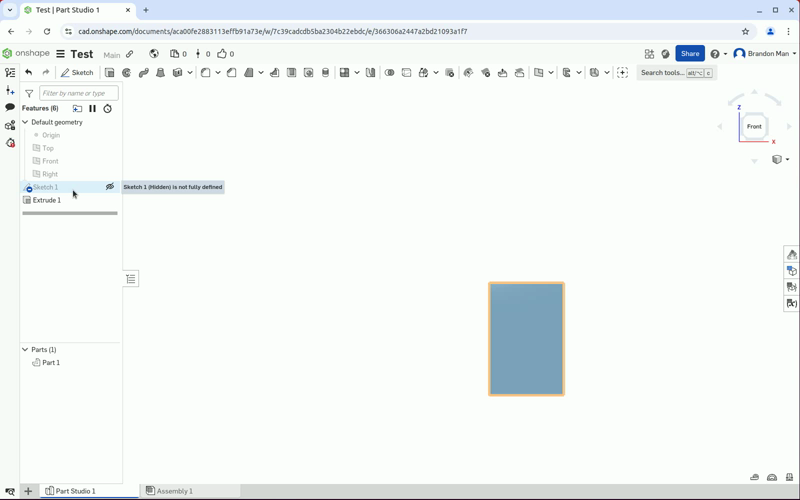
click(73, 189)
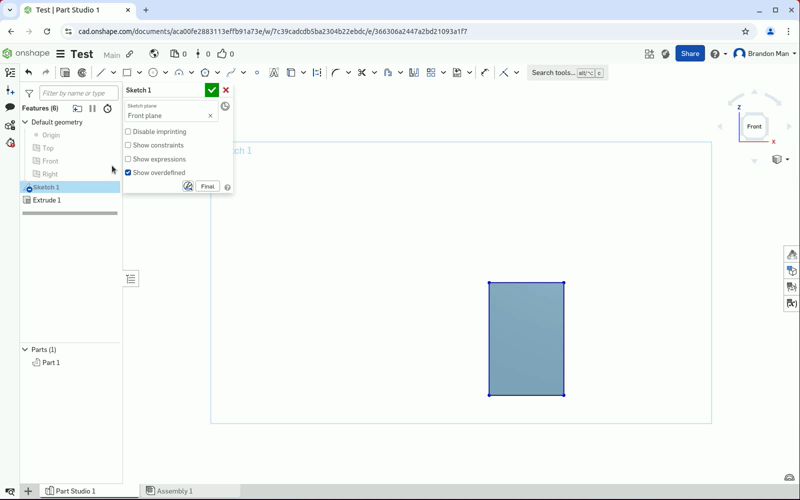
mouse_move(229, 92)
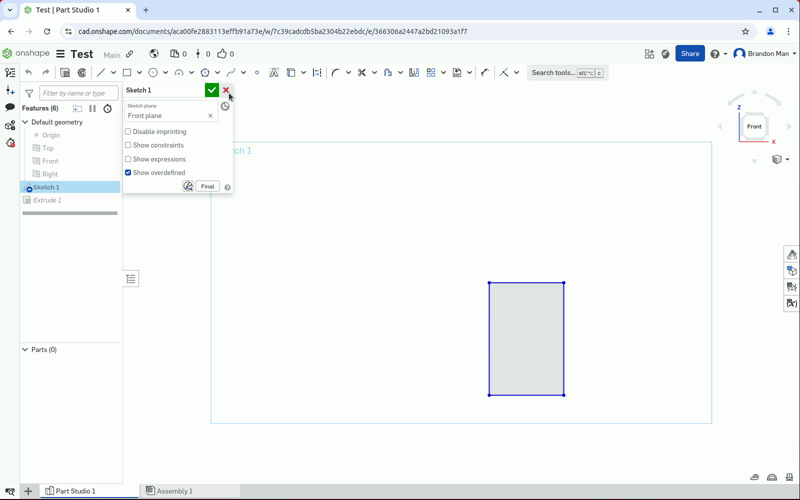
click(229, 92)
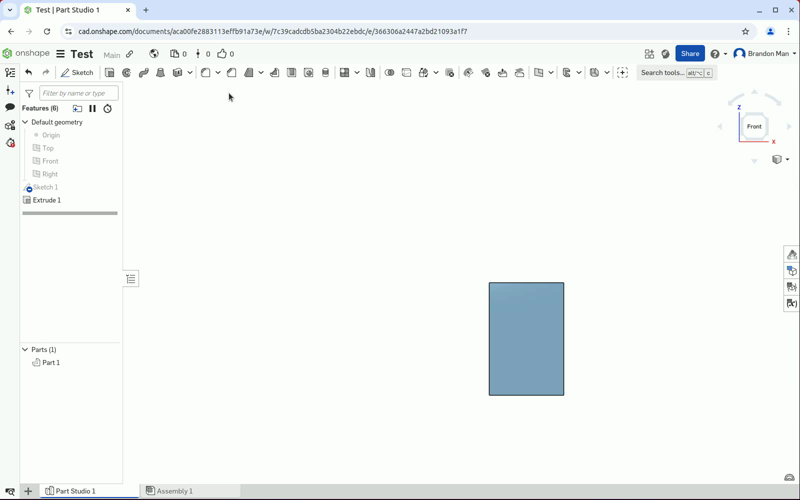
mouse_move(541, 75)
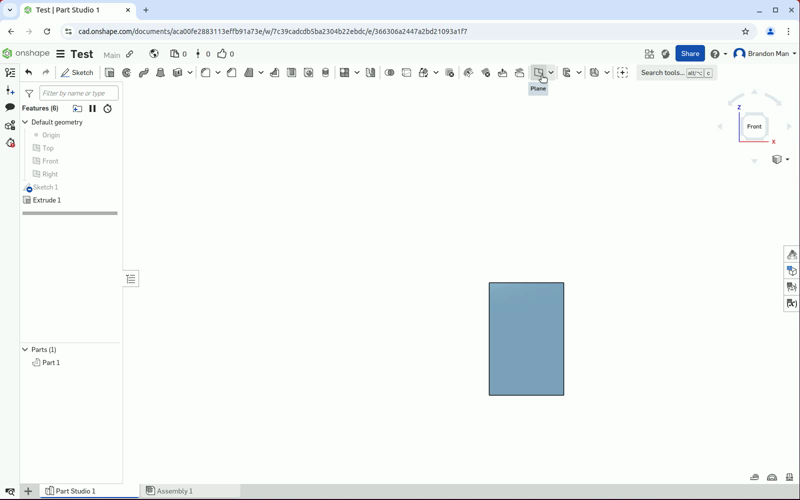
click(541, 75)
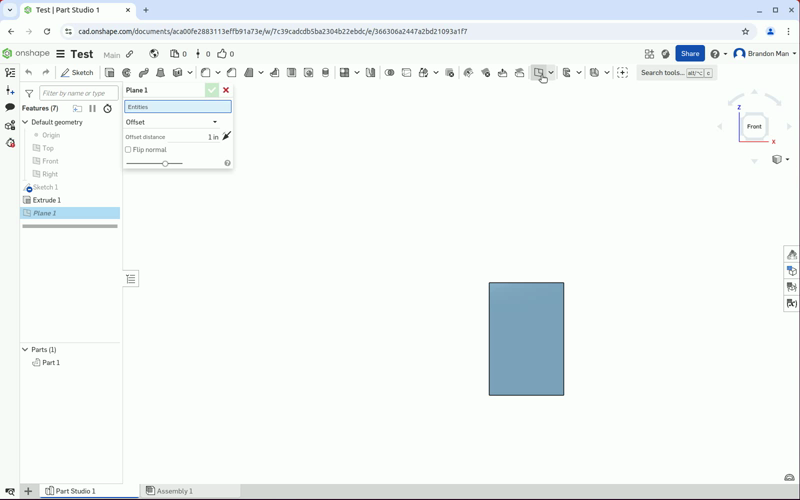
mouse_move(73, 163)
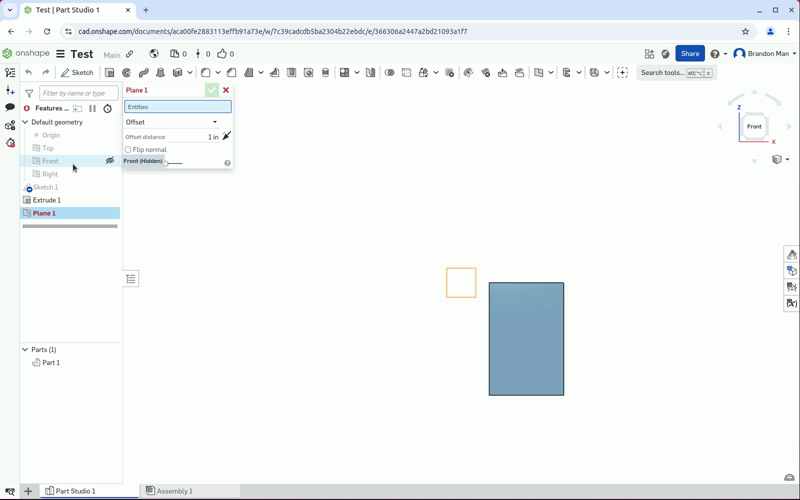
click(73, 163)
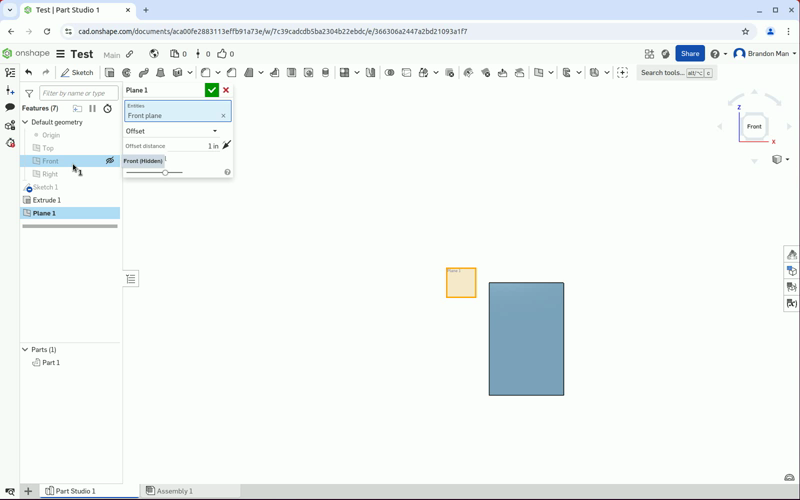
key(tab, 2)
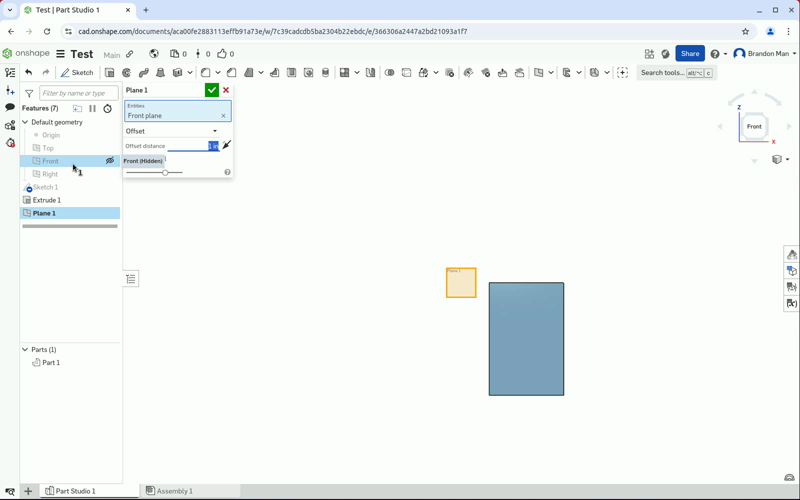
text(15.405)
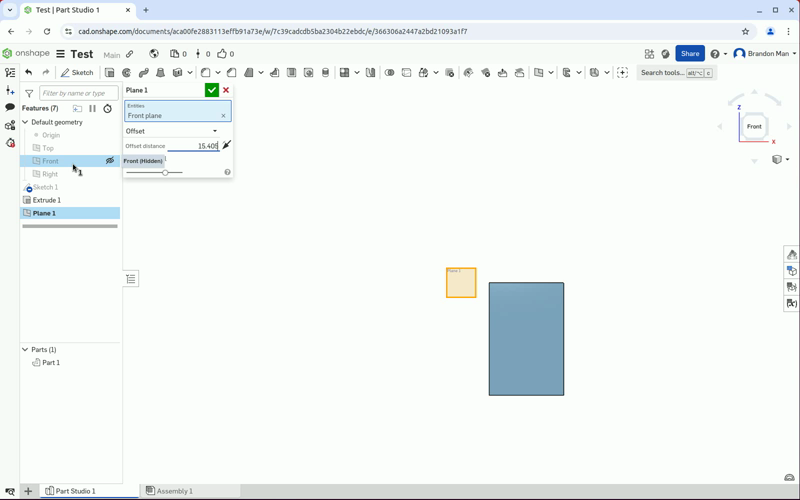
key(enter, 2)
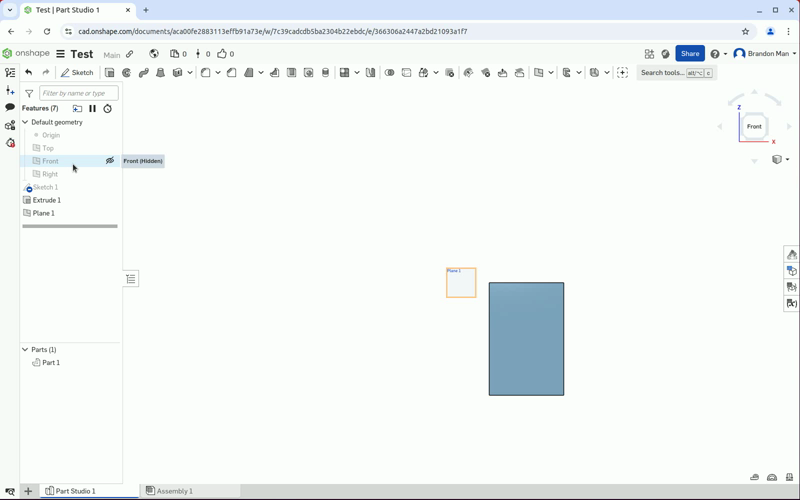
key(shift+s)
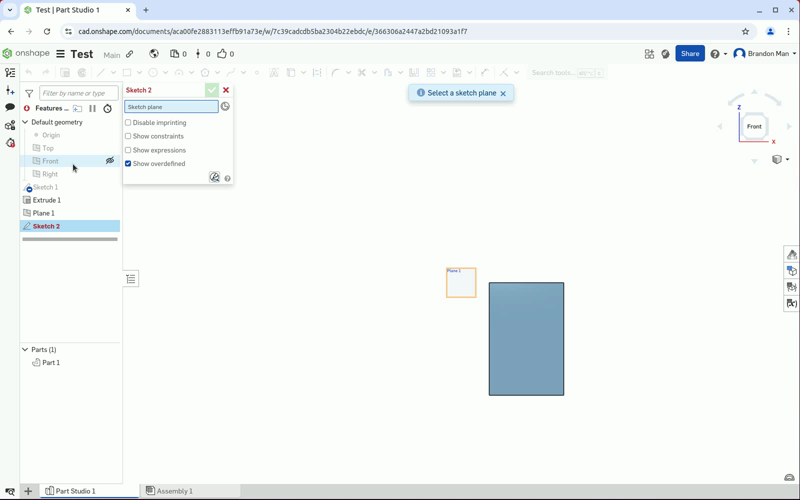
mouse_move(73, 215)
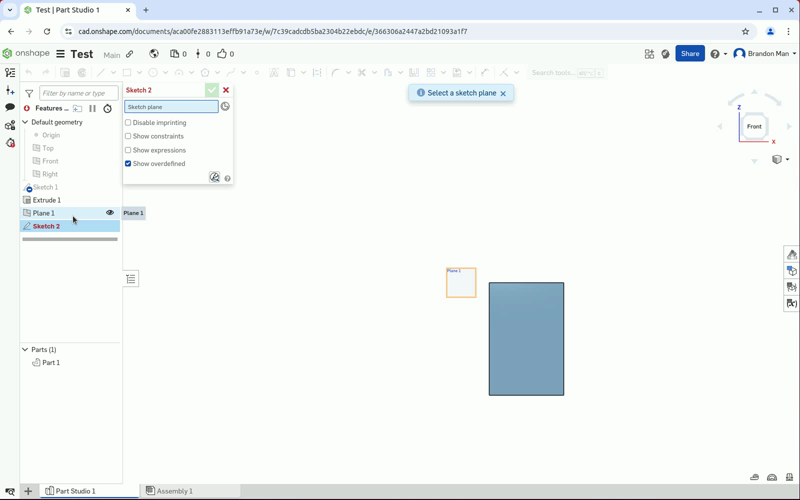
click(73, 215)
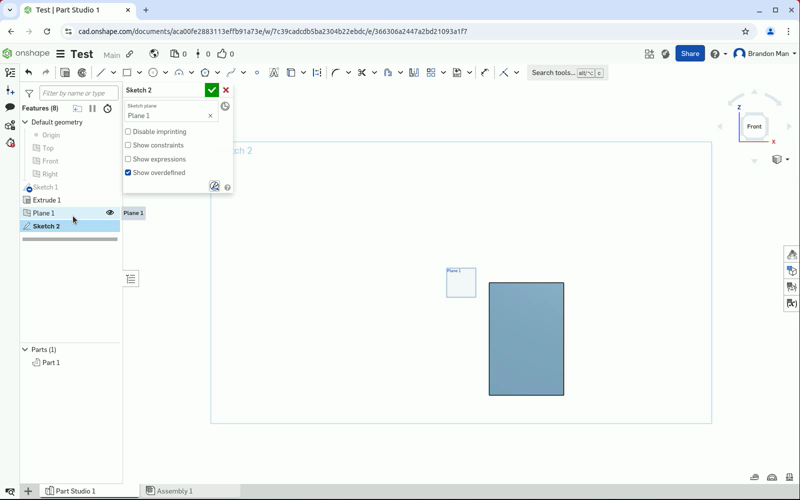
mouse_move(73, 352)
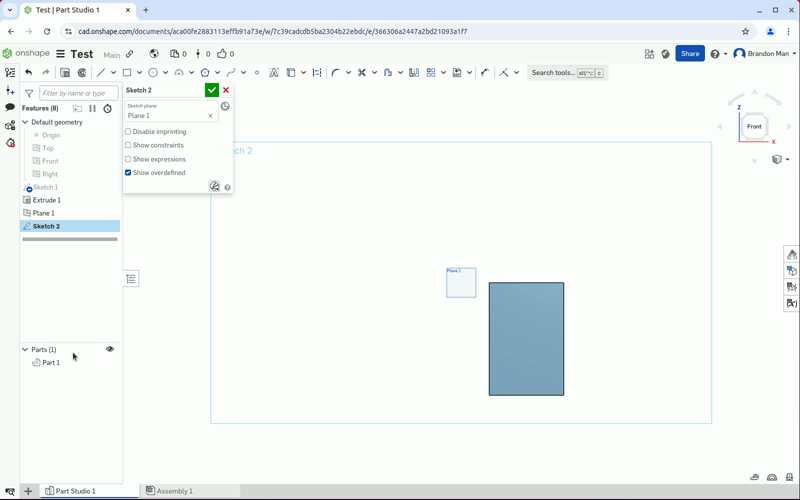
key(y)
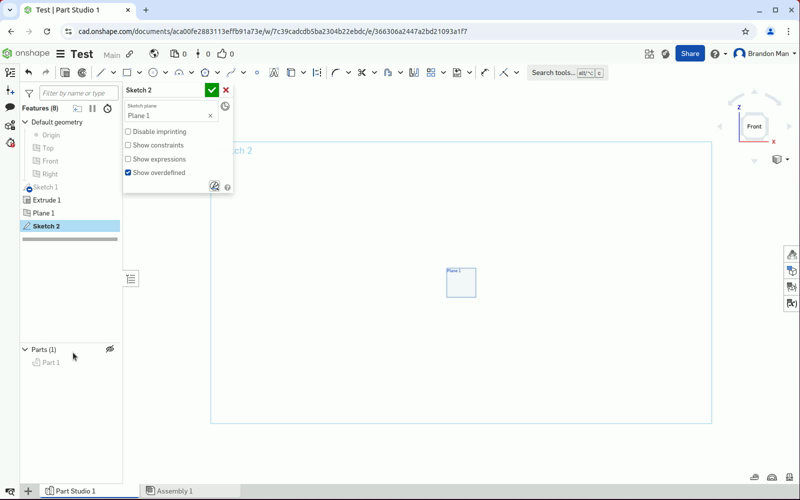
key(l)
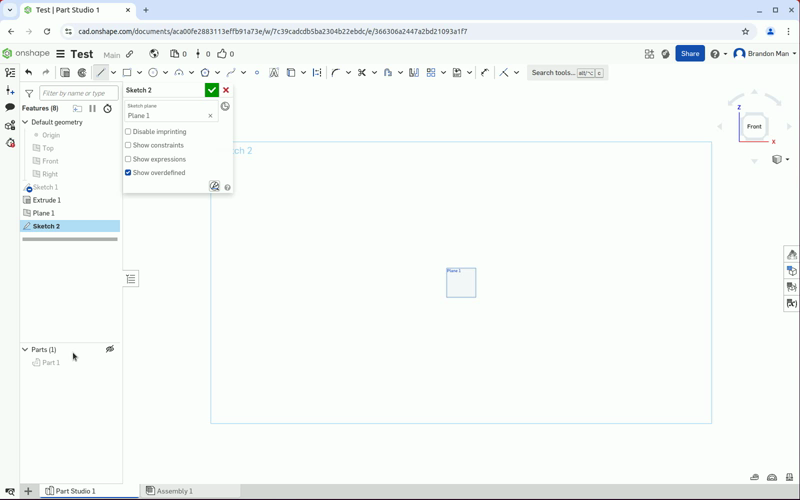
key_down(shift)
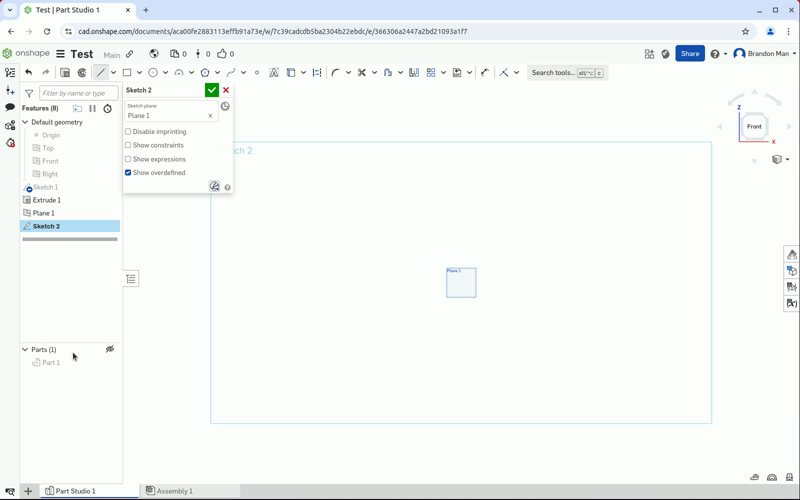
mouse_move(489, 320)
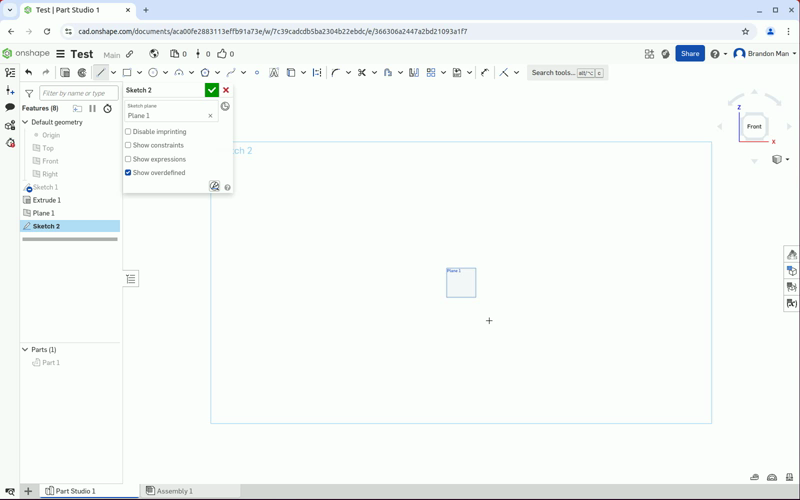
click(489, 320)
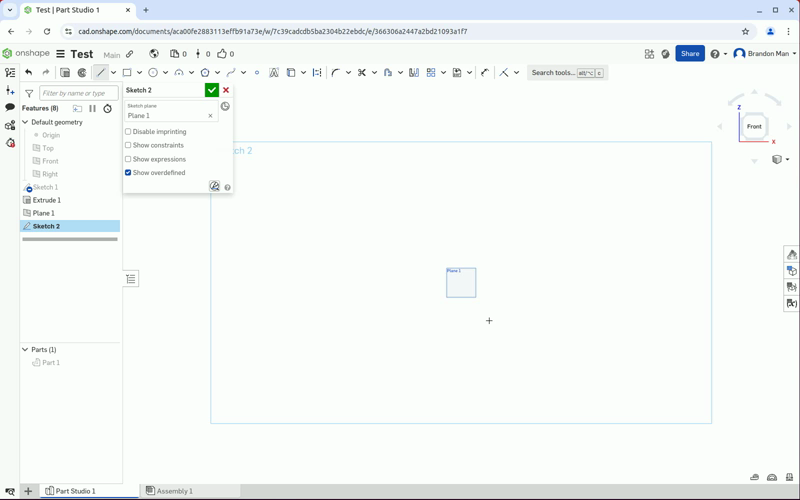
key_up(shift)
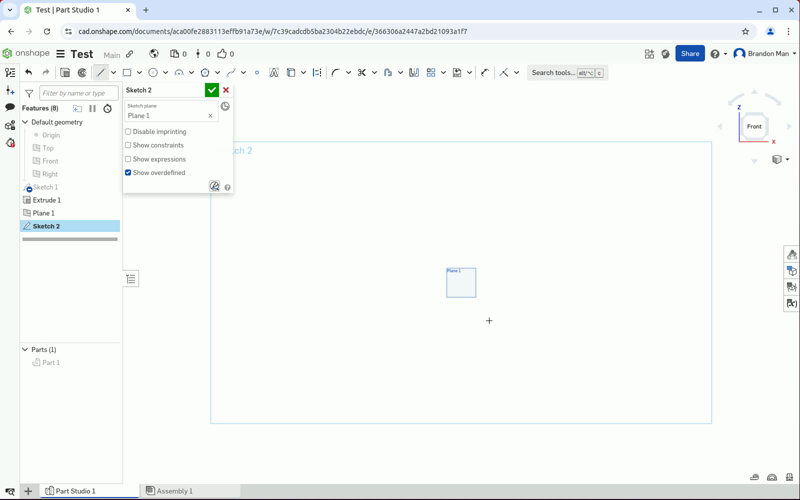
key_down(shift)
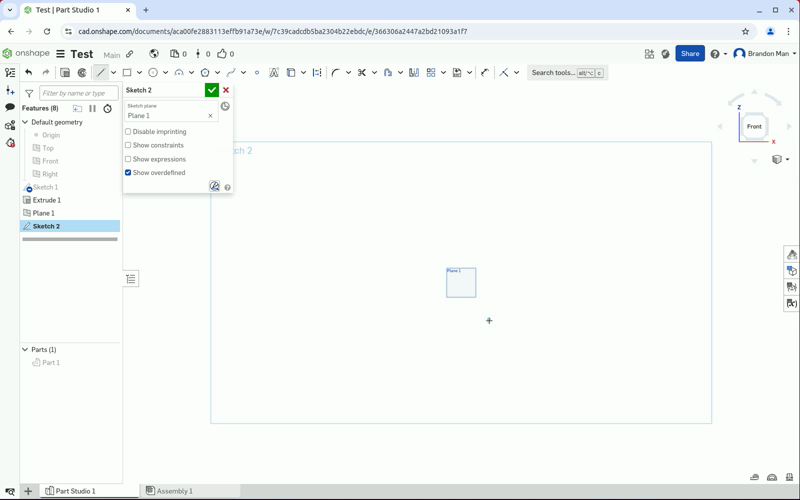
mouse_move(564, 320)
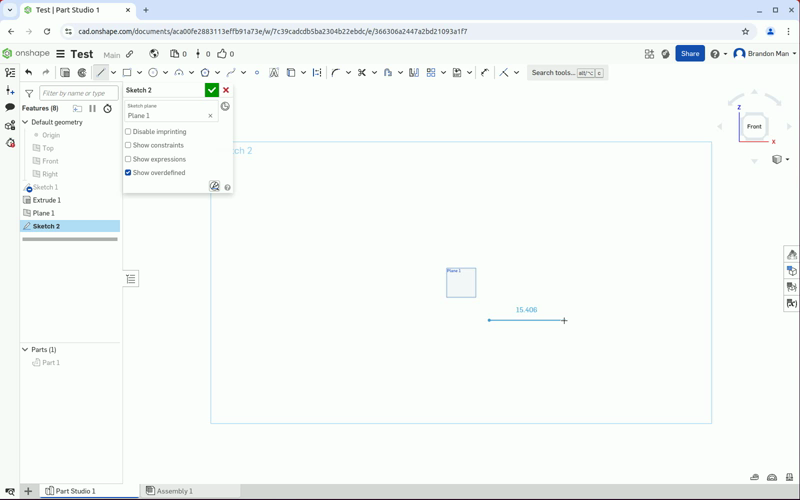
click(564, 320)
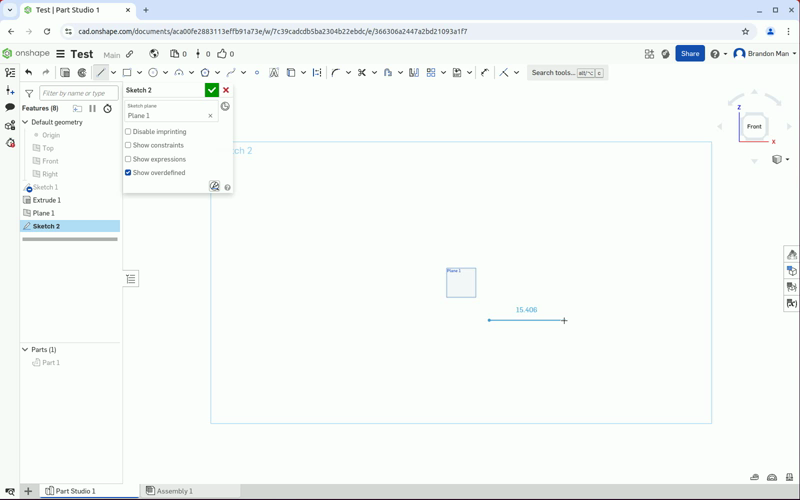
key_up(shift)
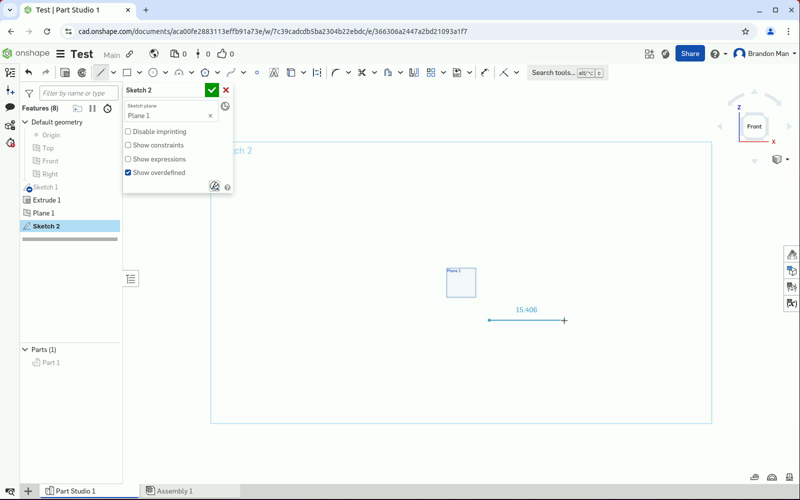
key_down(shift)
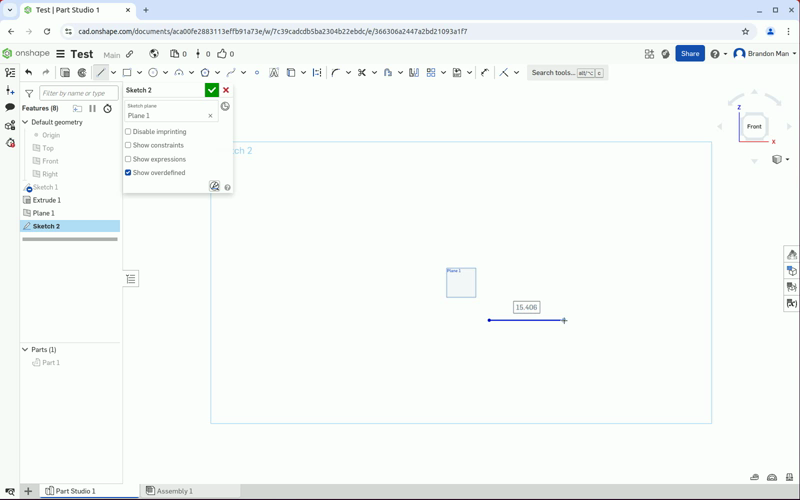
mouse_move(589, 320)
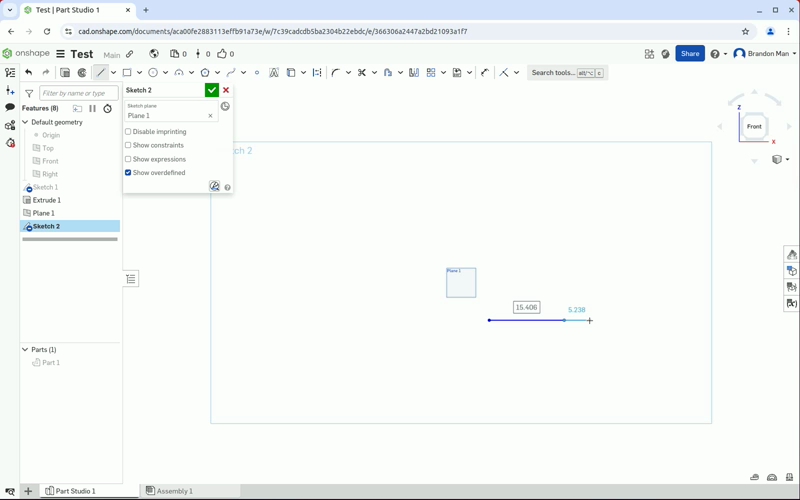
mouse_move(564, 282)
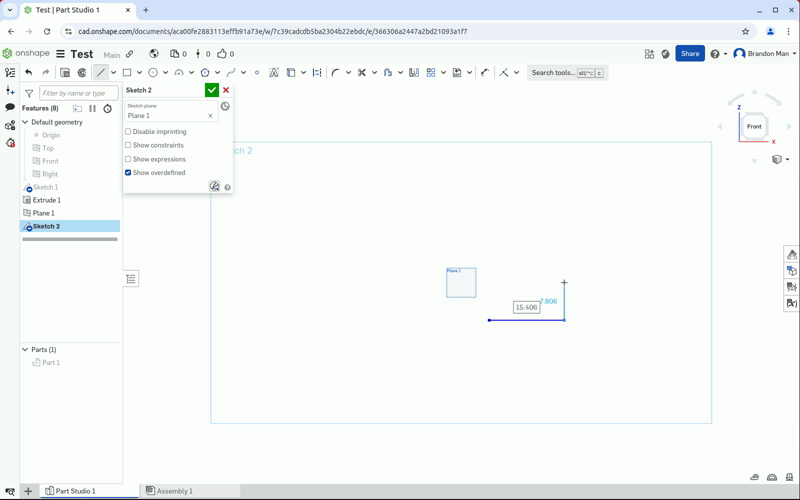
click(564, 282)
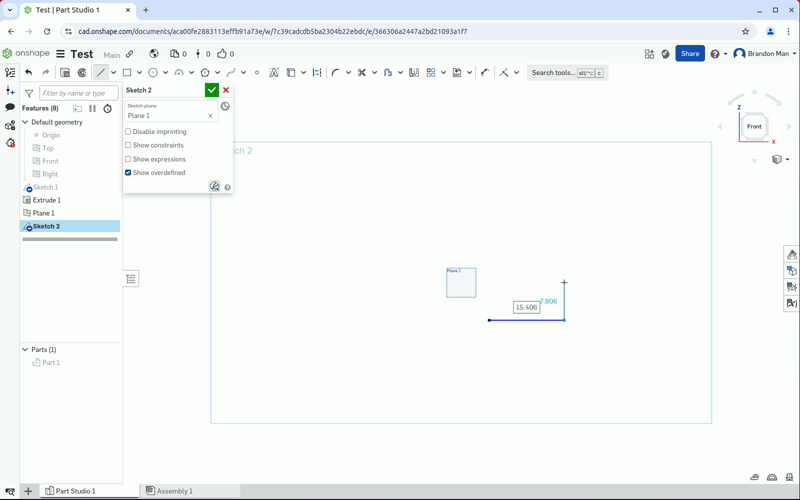
key_up(shift)
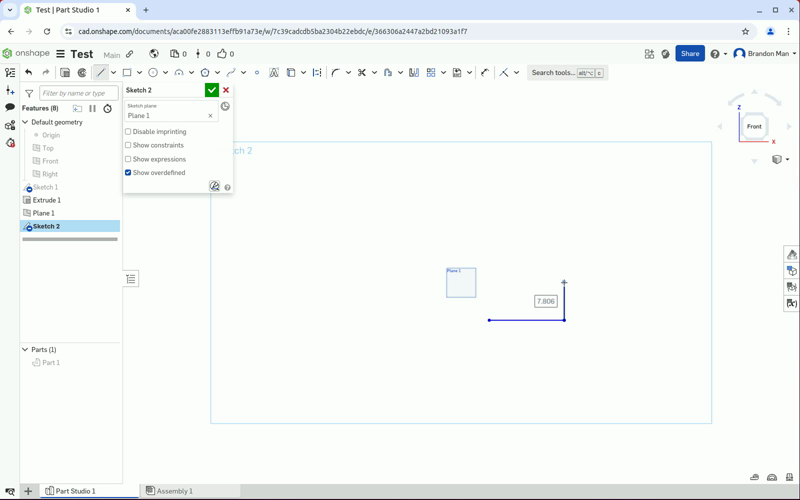
key_down(shift)
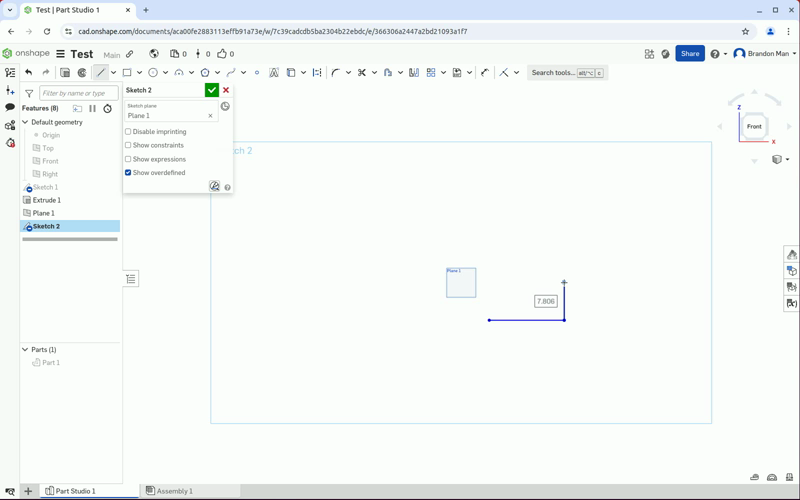
mouse_move(489, 282)
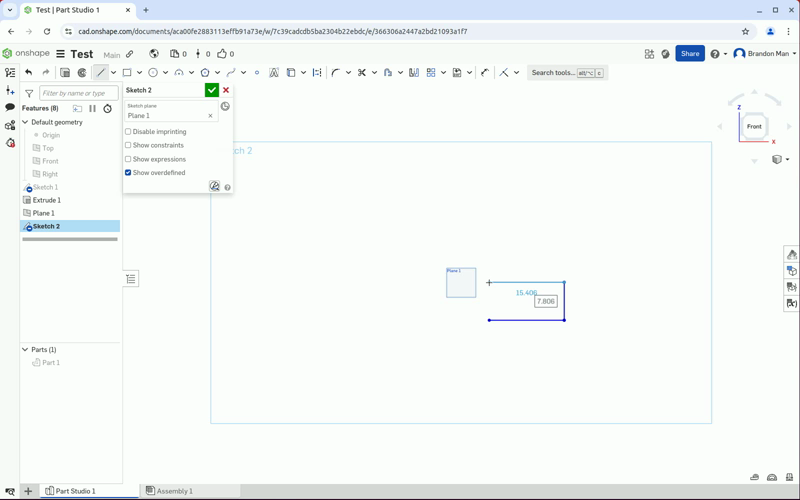
click(489, 282)
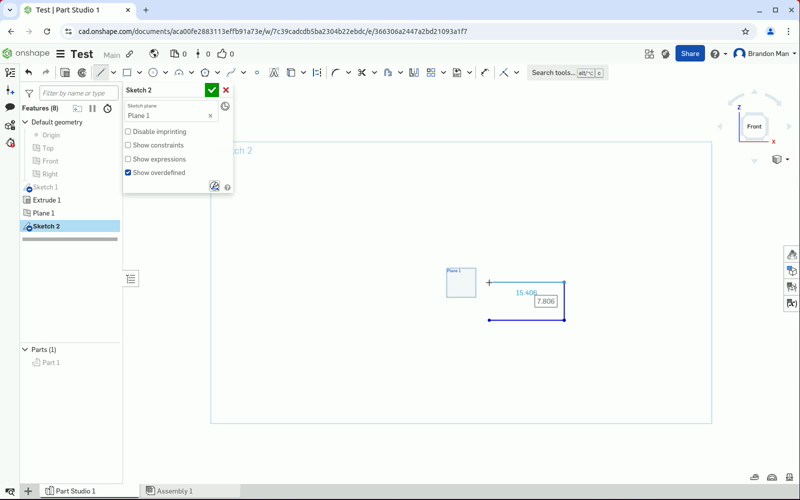
key_up(shift)
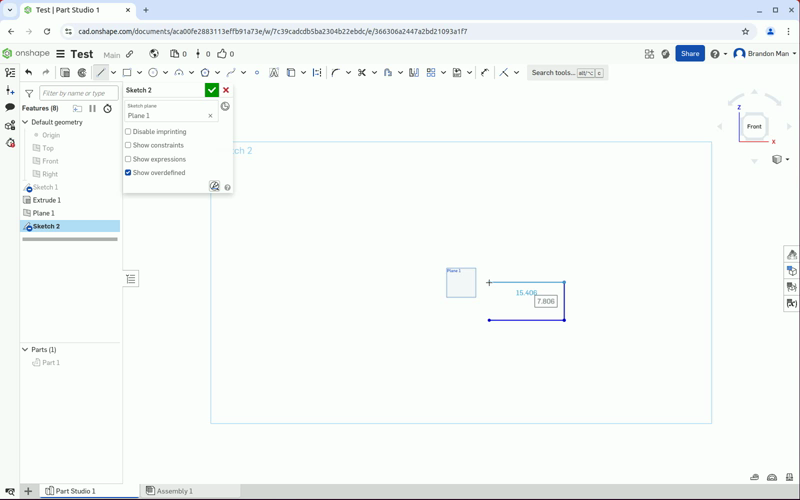
mouse_move(519, 282)
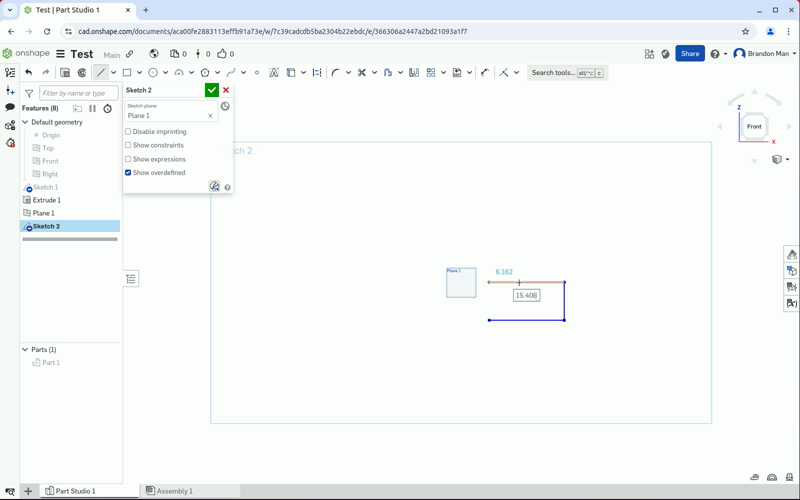
key_down(shift)
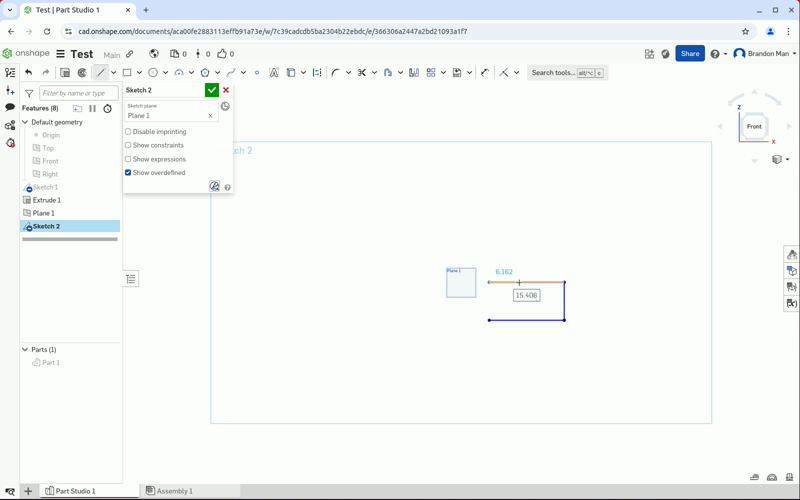
mouse_move(489, 320)
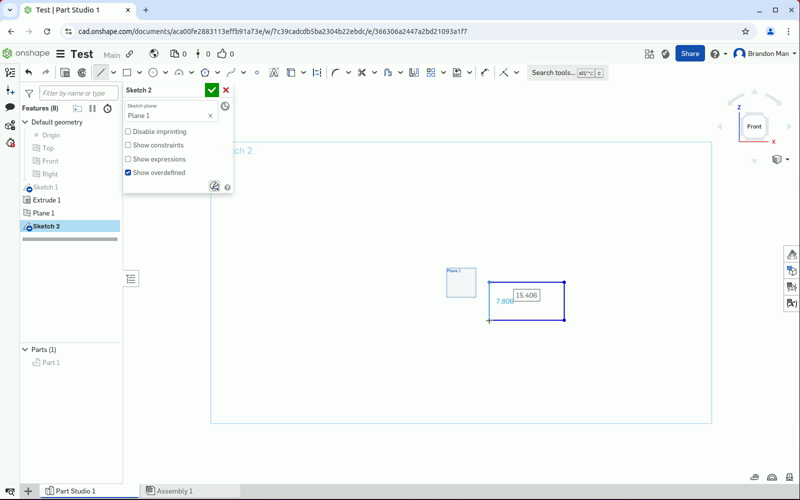
key_up(shift)
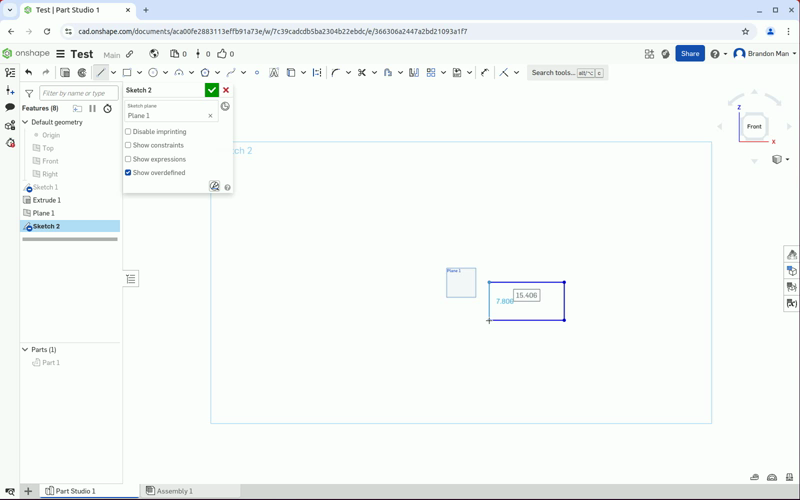
click(489, 320)
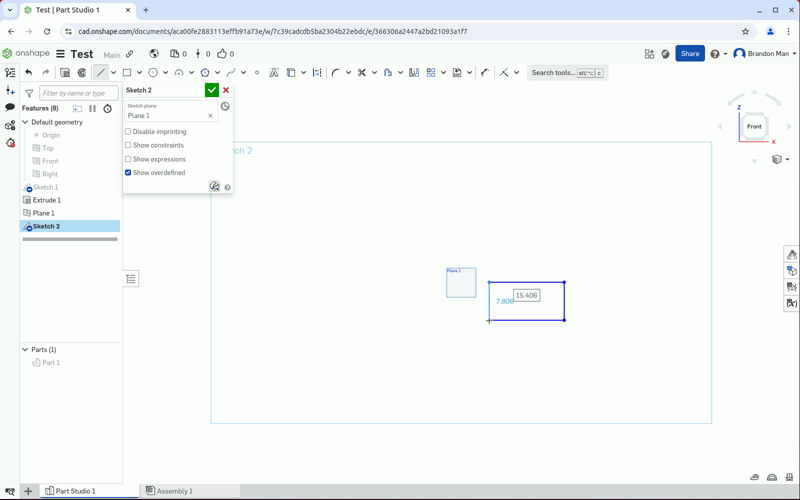
key(esc)
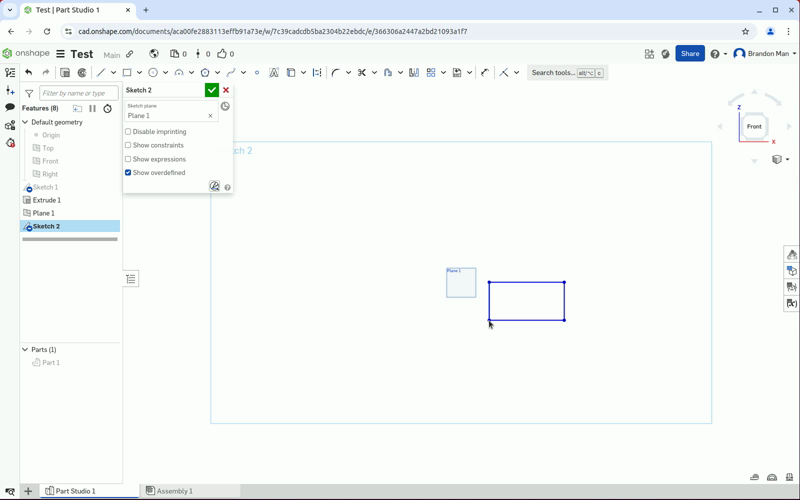
mouse_move(525, 297)
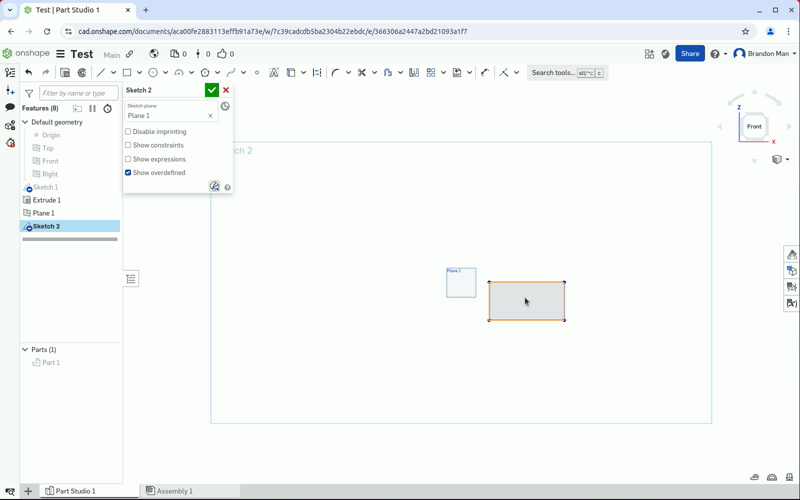
click(525, 297)
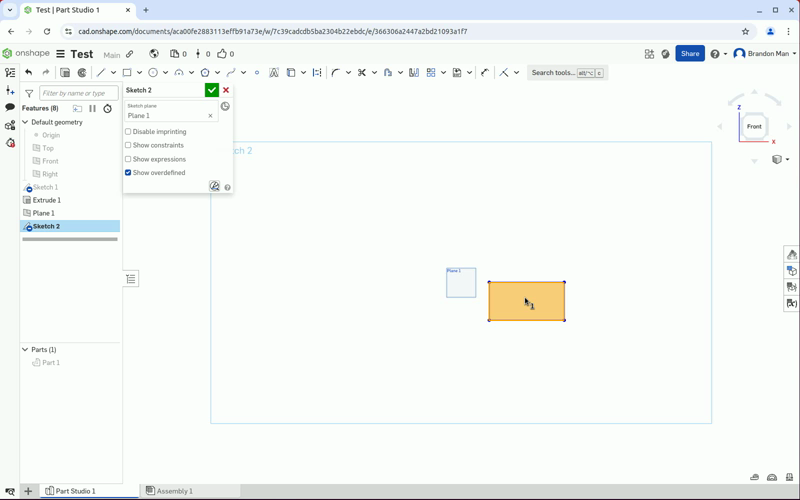
mouse_move(73, 352)
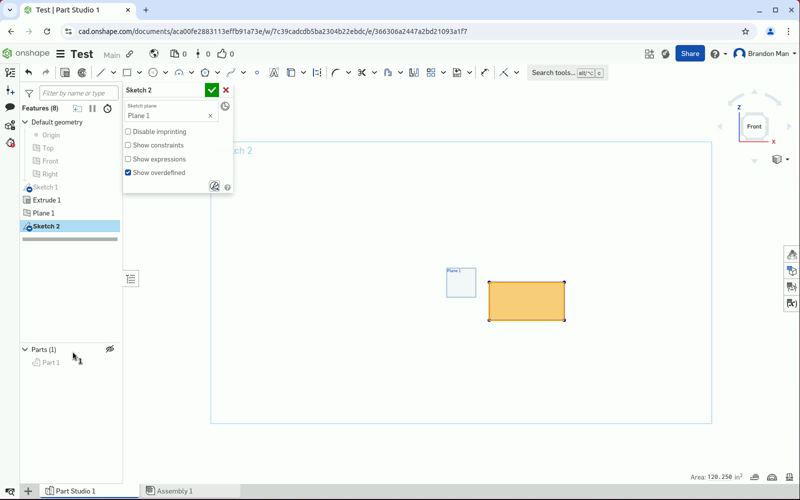
key(shift+y)
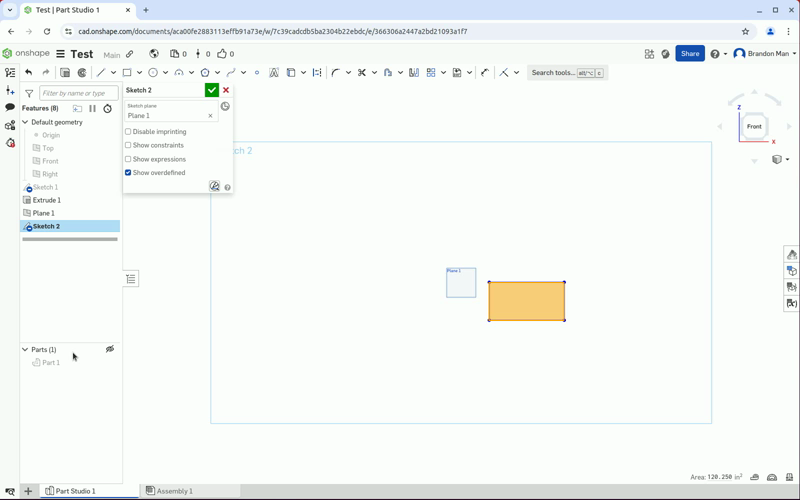
key(shift+e)
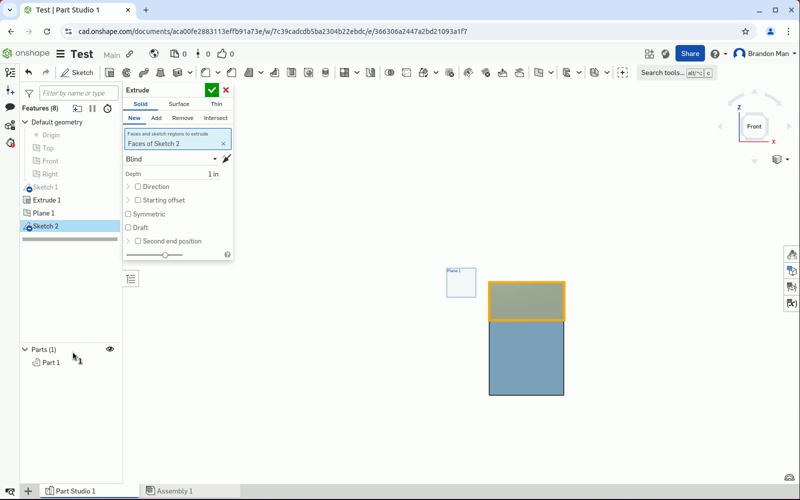
mouse_move(143, 106)
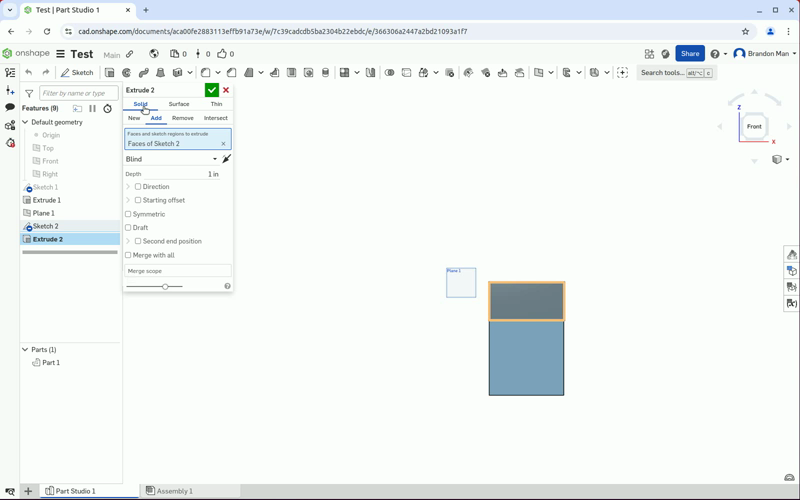
click(143, 106)
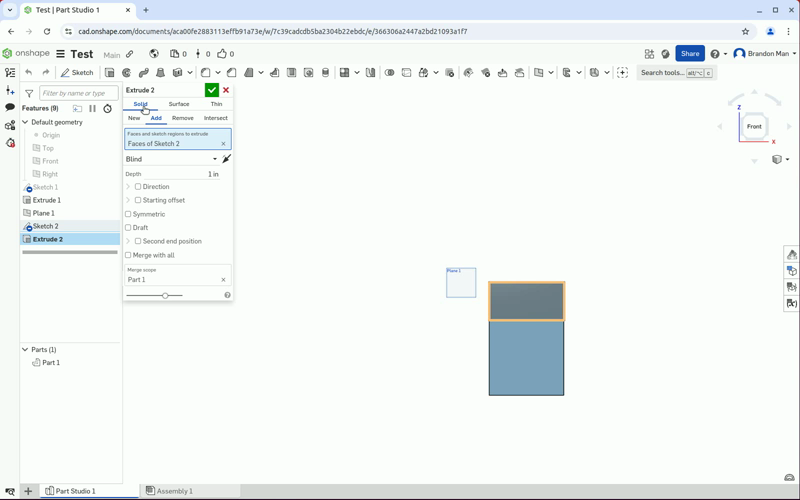
mouse_move(186, 120)
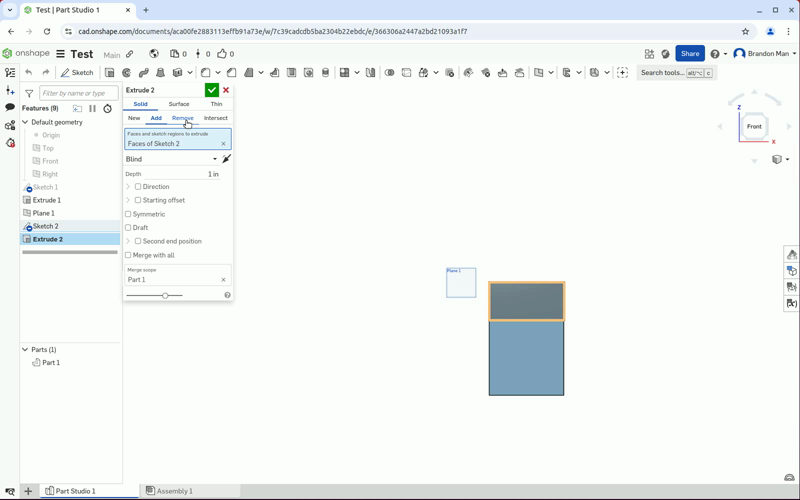
click(186, 120)
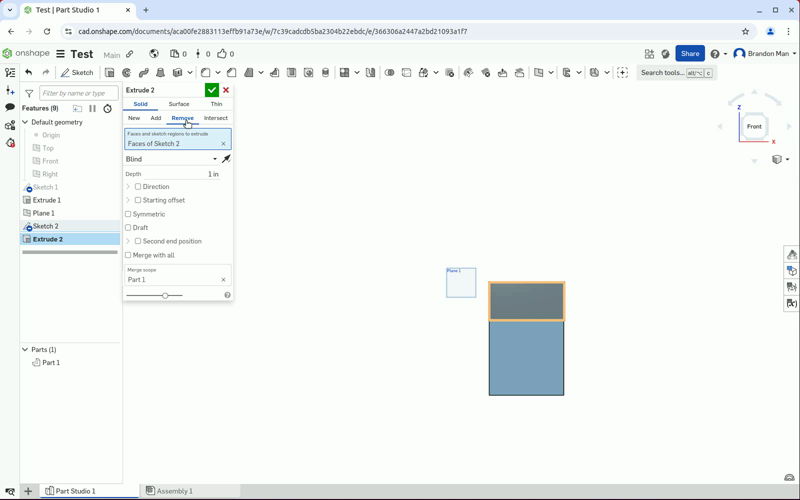
key(tab, 4)
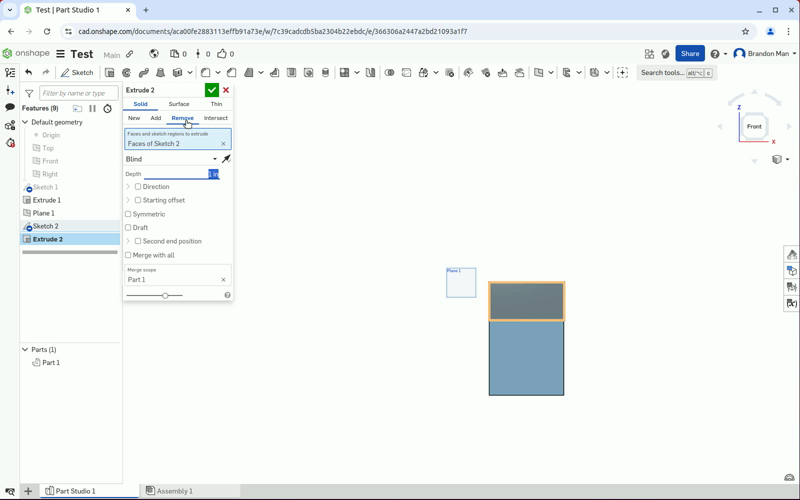
text(11.554)
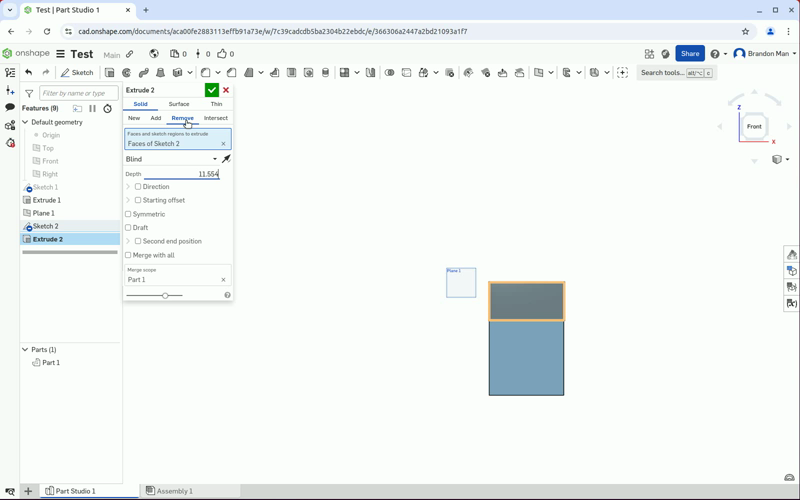
key(tab, 6)
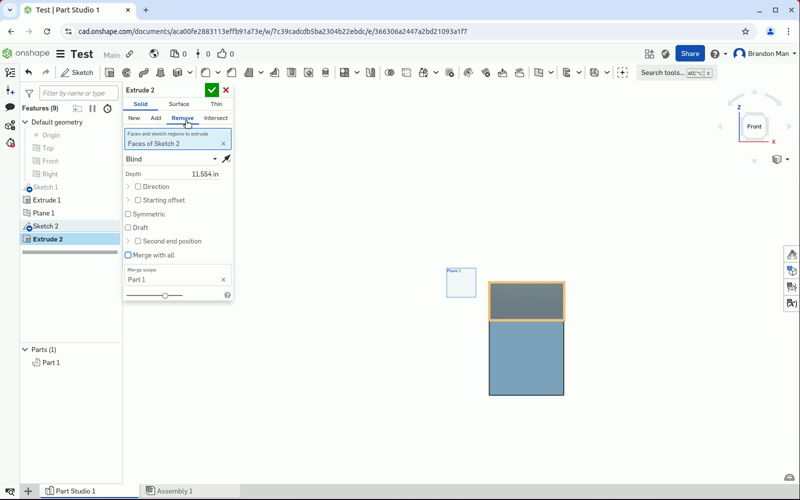
key(space)
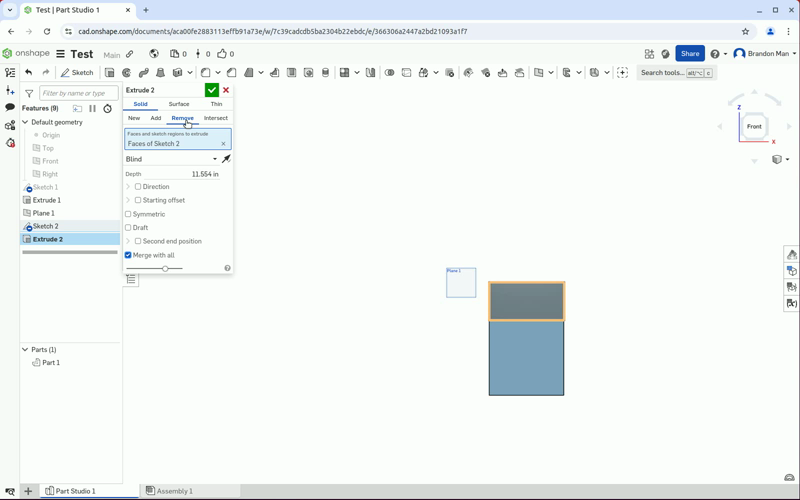
key(enter)
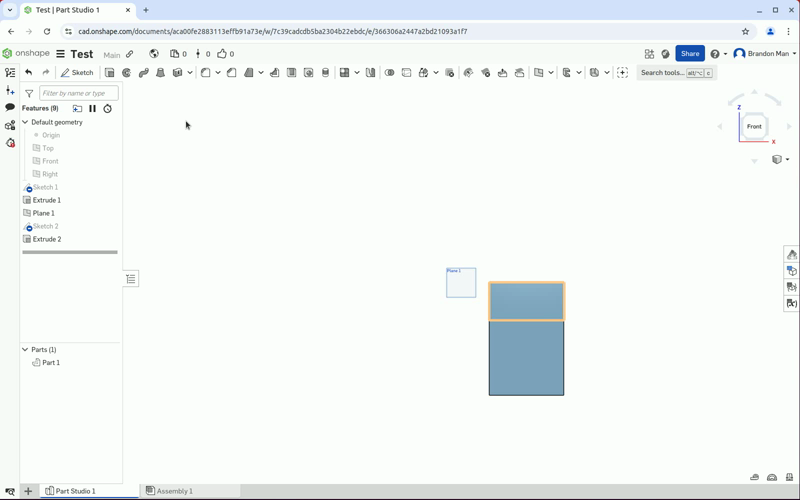
key(shift+h)
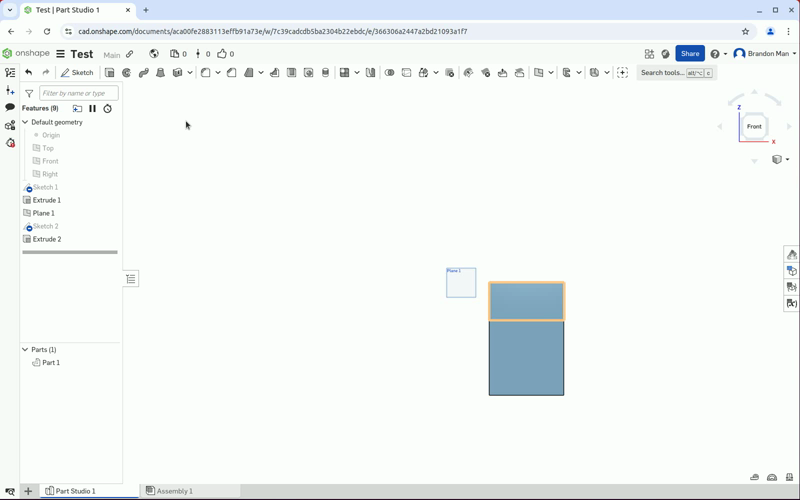
key(shift+h)
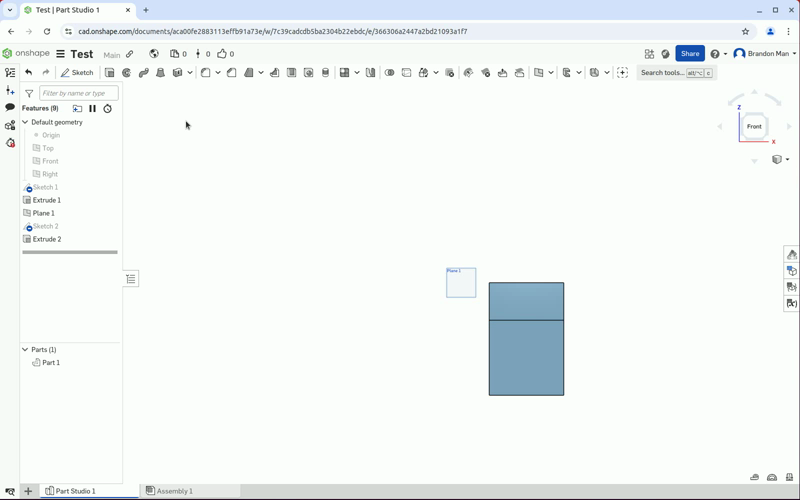
mouse_move(73, 189)
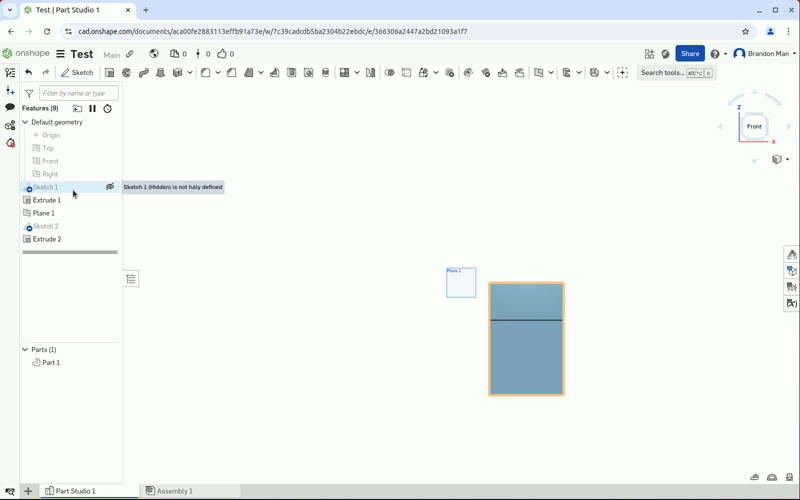
click(73, 189)
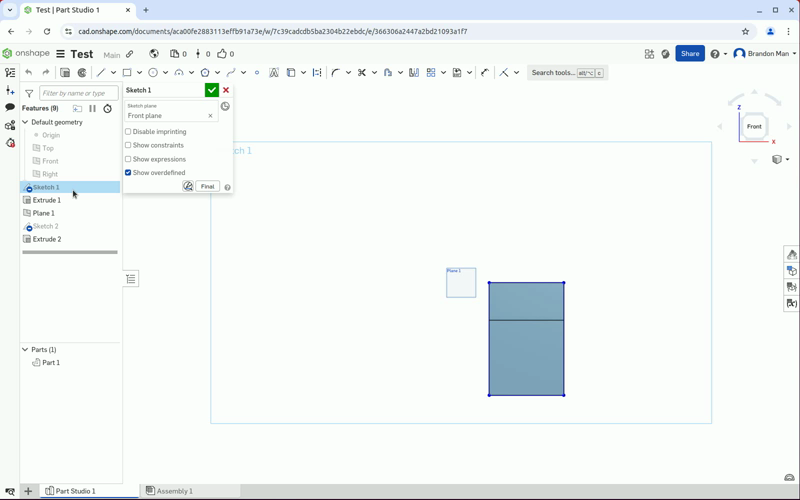
mouse_move(229, 92)
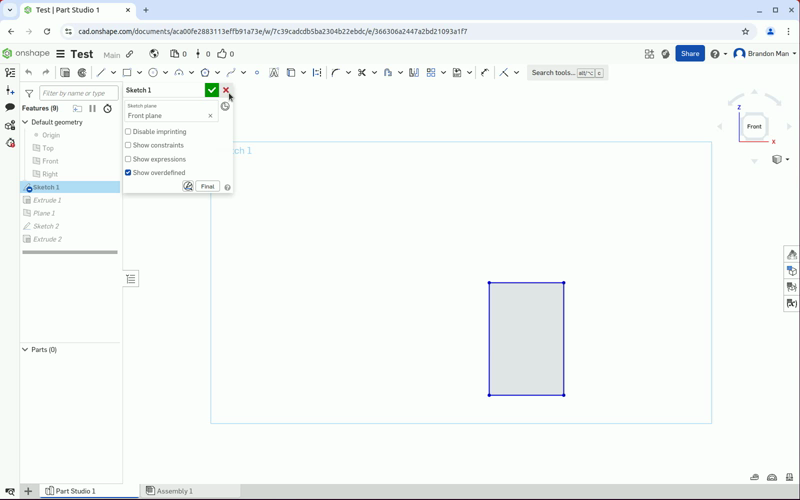
click(229, 92)
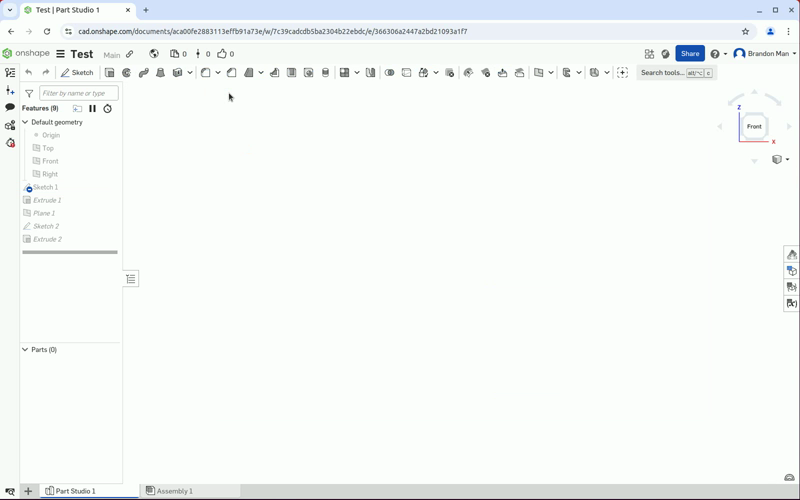
key(shift+s)
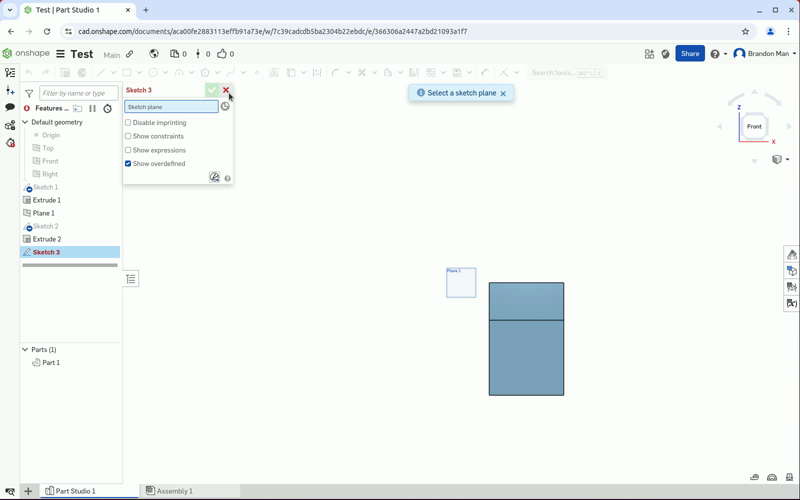
mouse_move(73, 215)
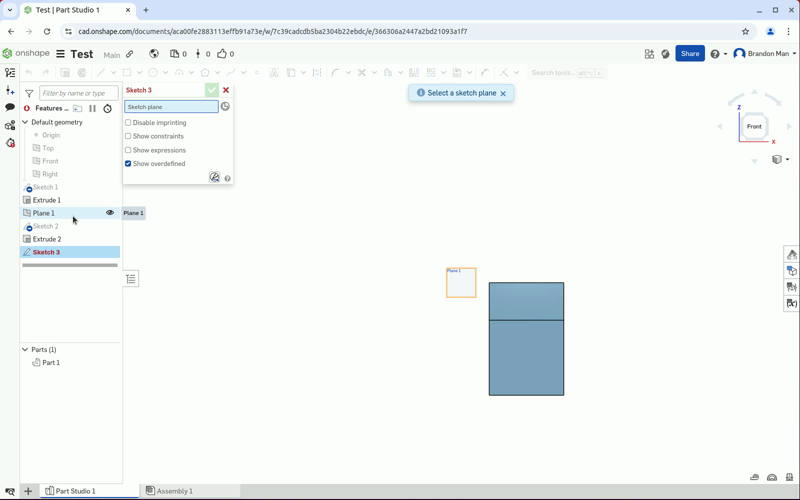
click(73, 215)
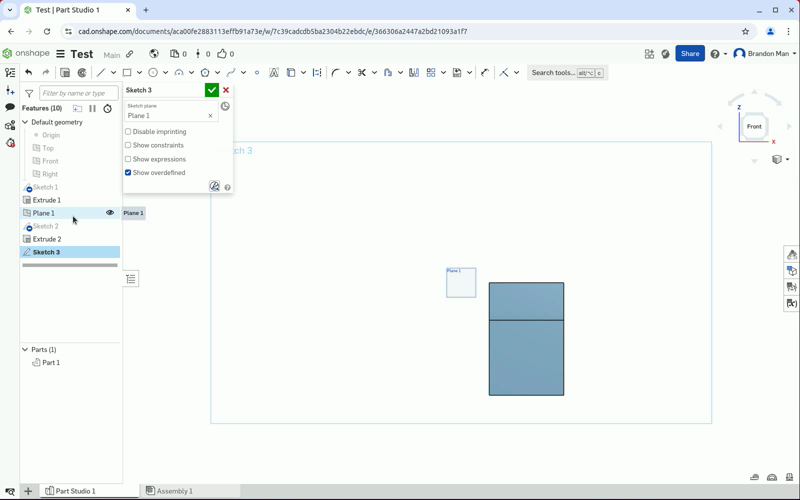
mouse_move(73, 352)
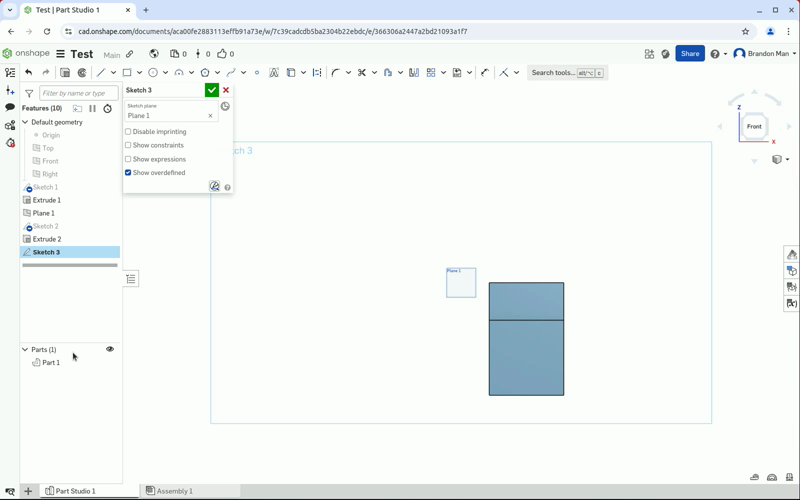
key(y)
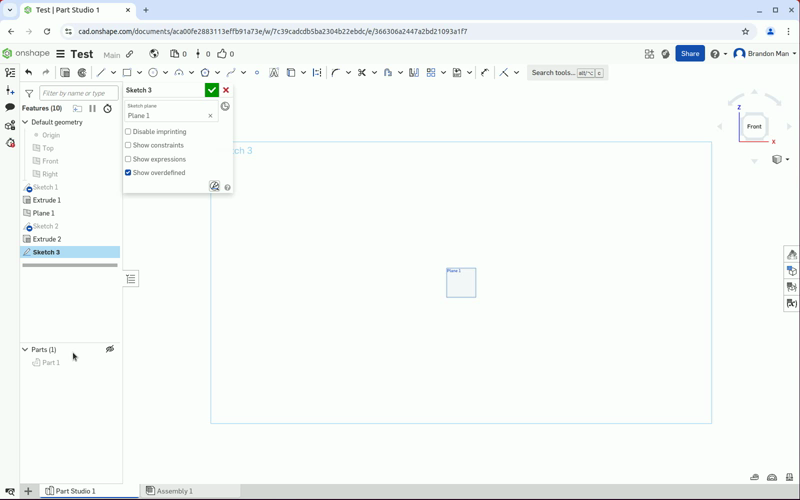
key(l)
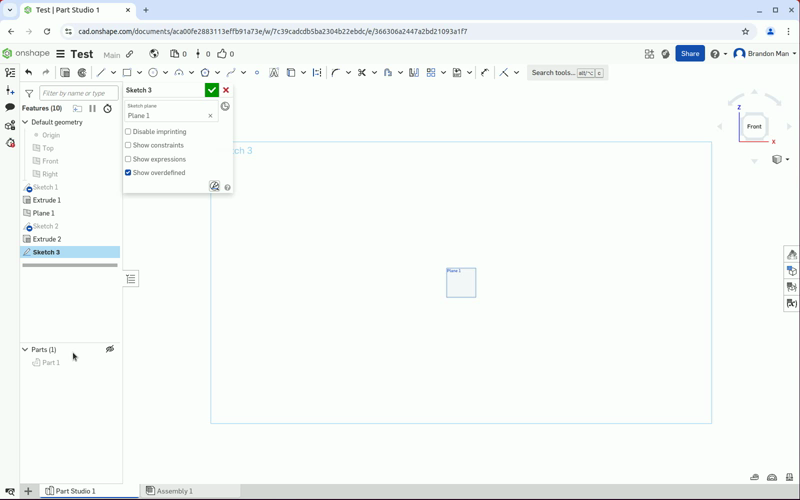
key_down(shift)
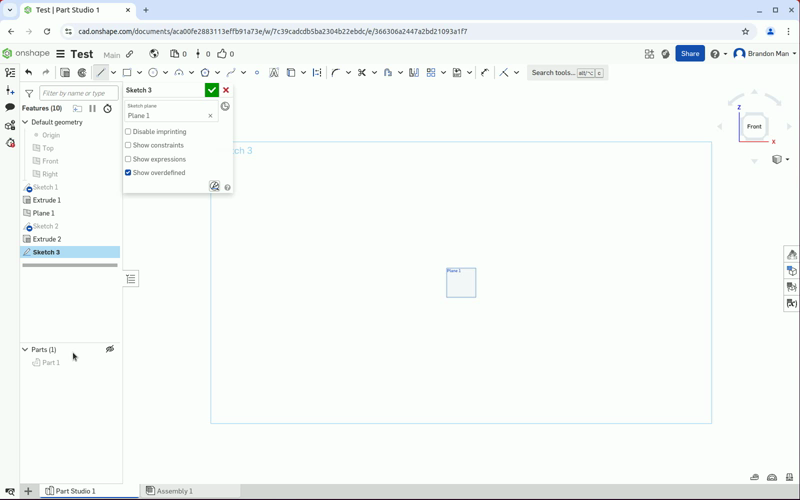
mouse_move(507, 357)
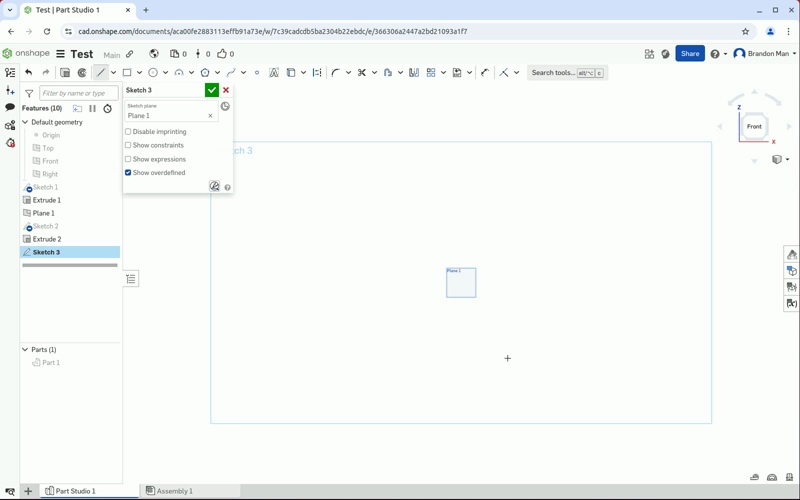
click(507, 357)
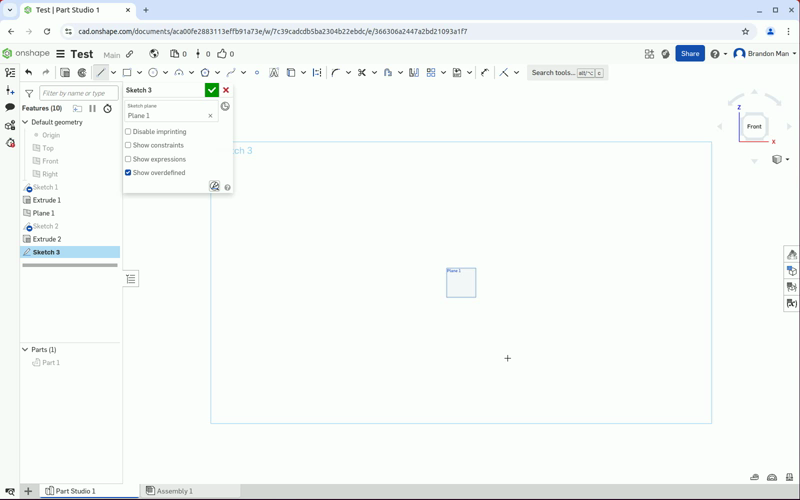
key_up(shift)
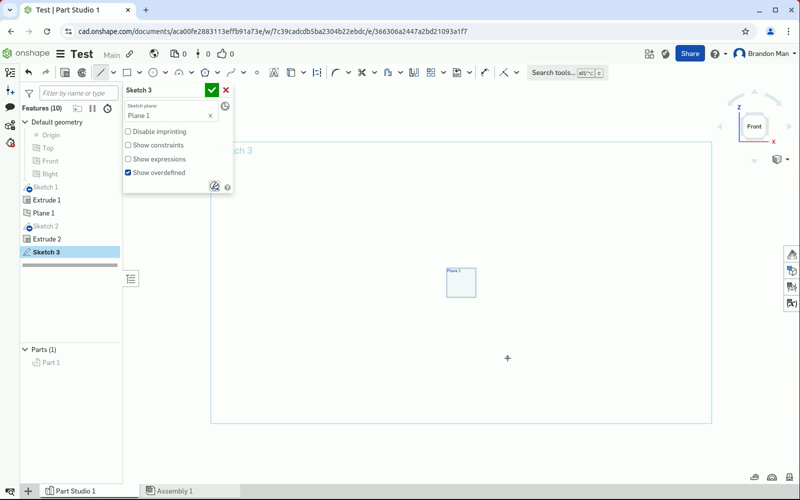
key_down(shift)
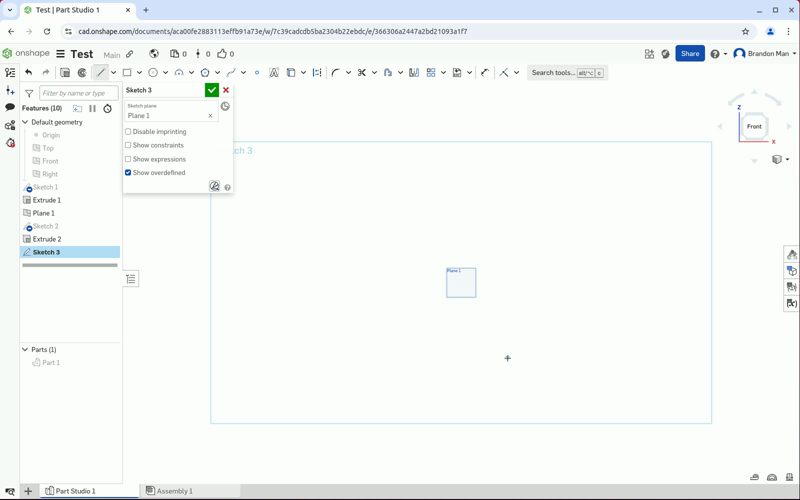
mouse_move(537, 357)
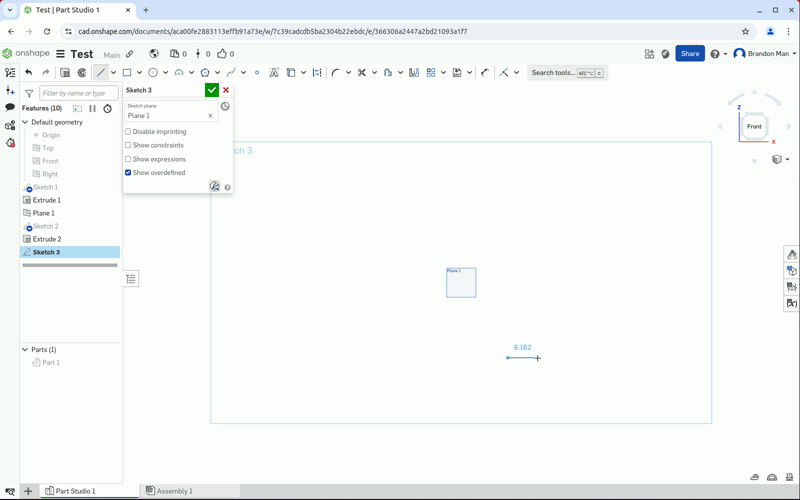
mouse_move(546, 357)
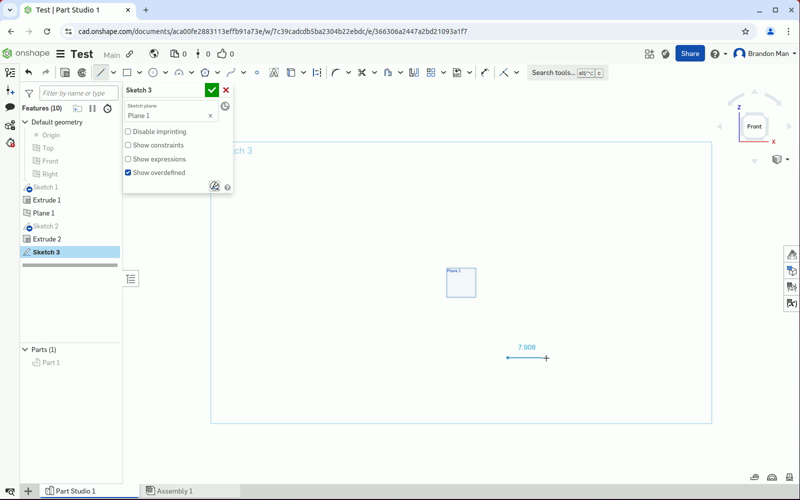
click(546, 357)
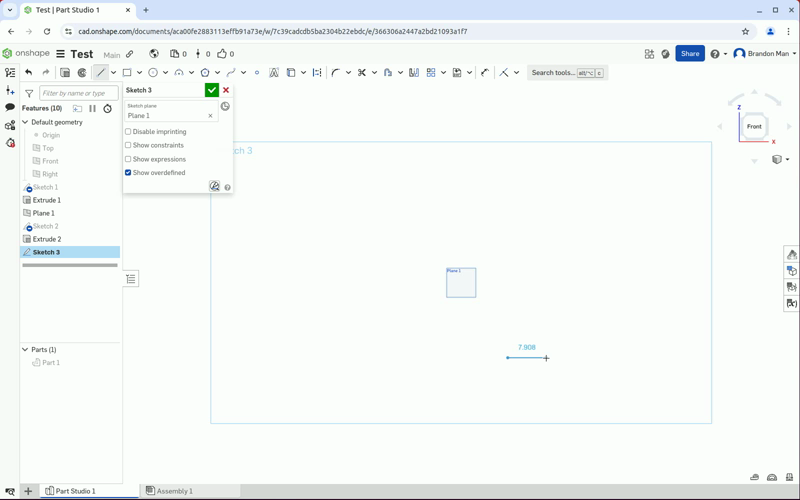
key_up(shift)
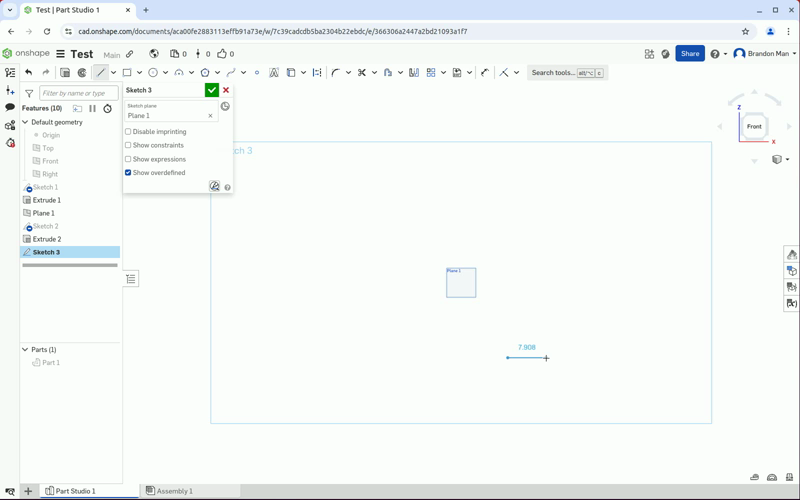
key_down(shift)
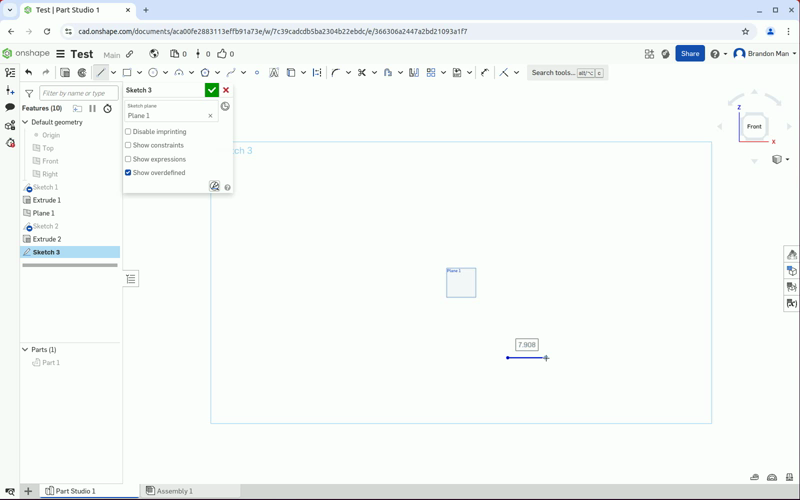
mouse_move(576, 357)
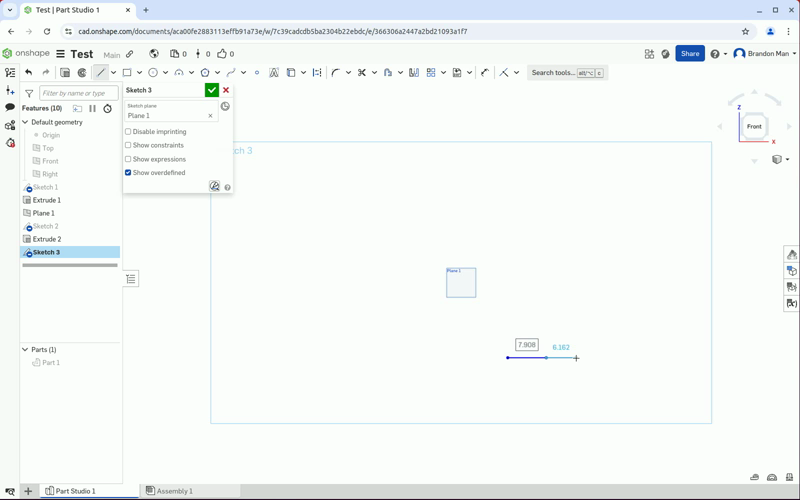
mouse_move(546, 319)
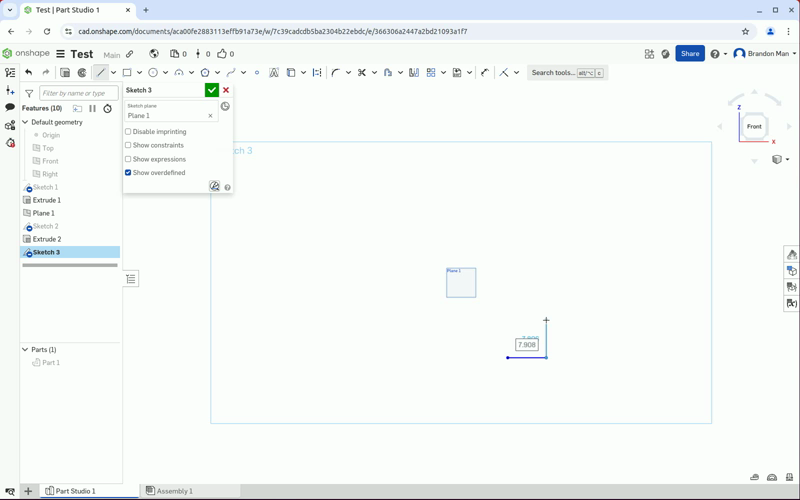
click(546, 319)
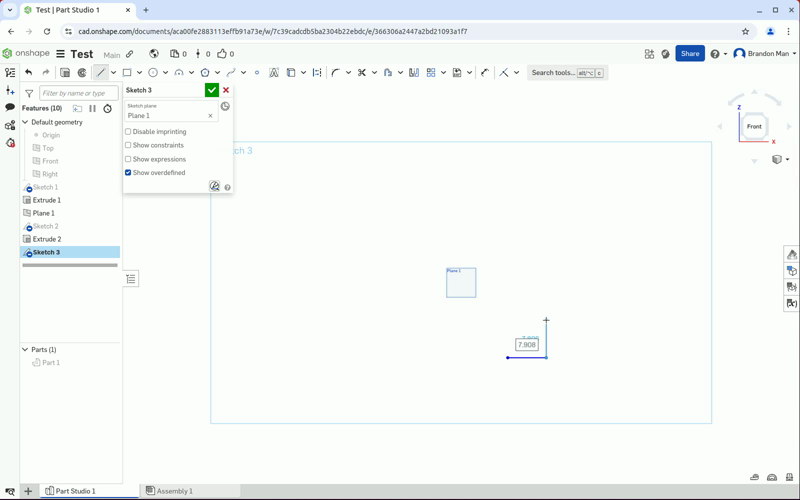
key_up(shift)
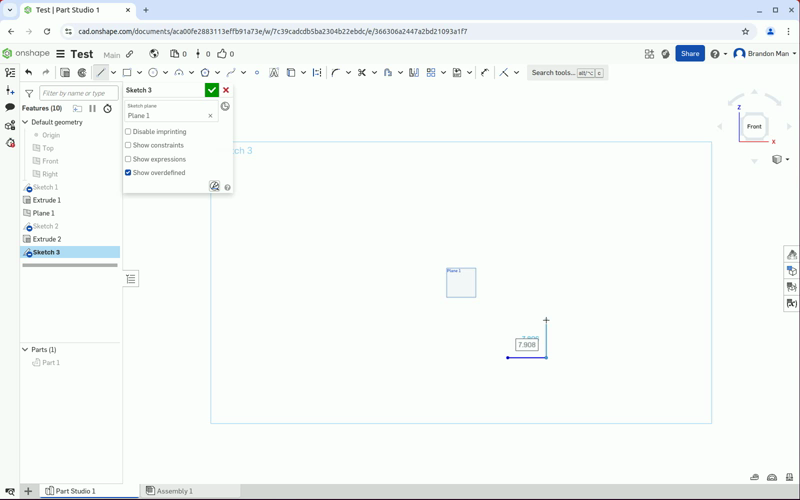
key_down(shift)
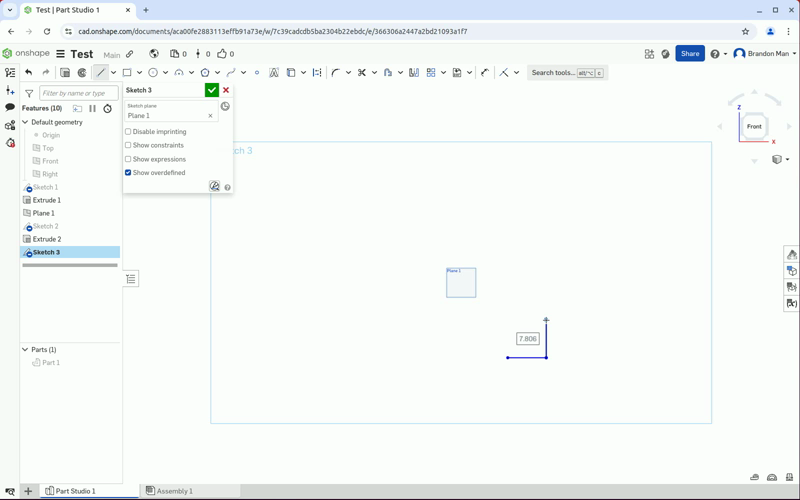
mouse_move(576, 319)
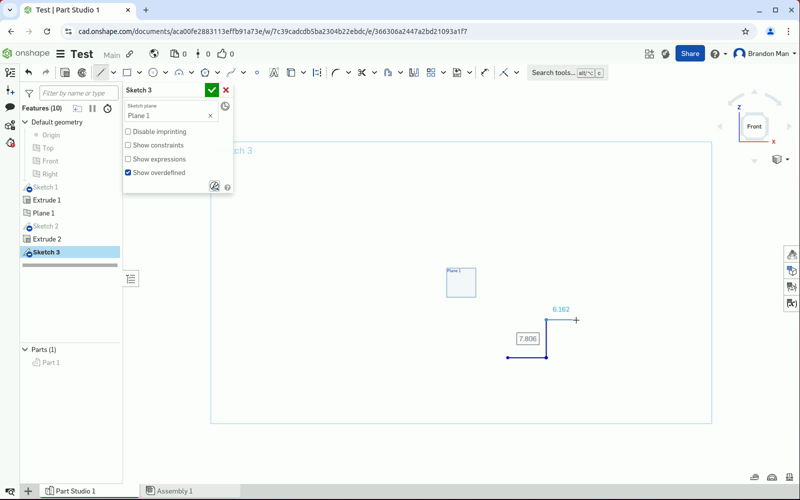
mouse_move(507, 319)
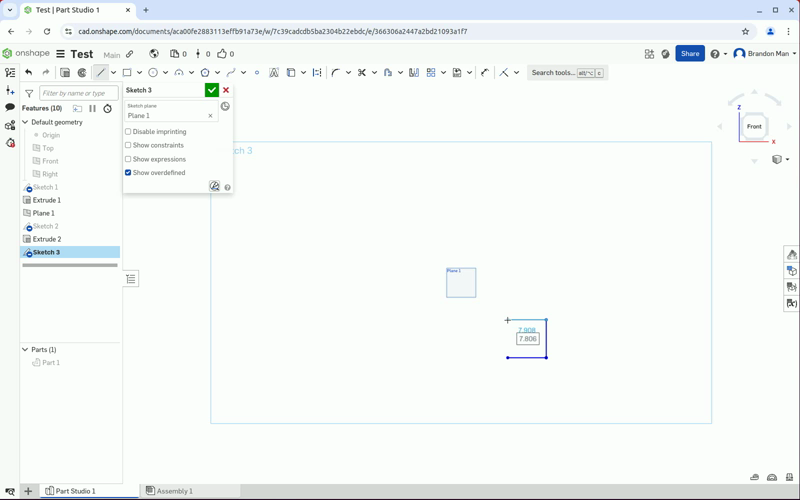
click(507, 319)
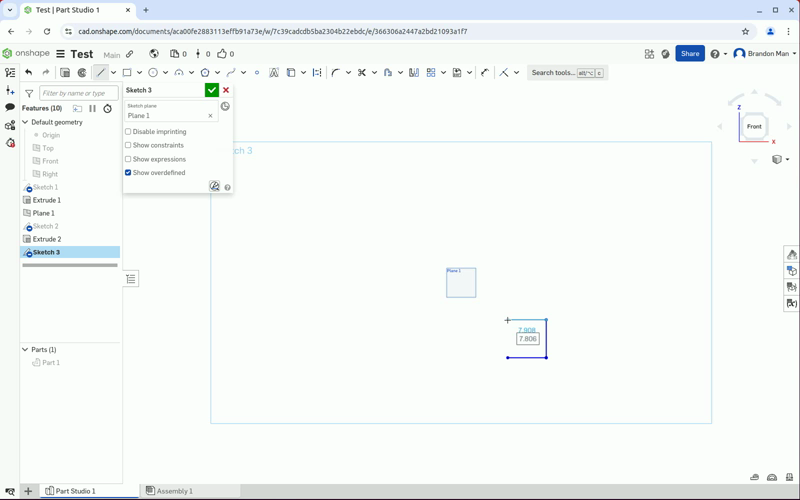
key_up(shift)
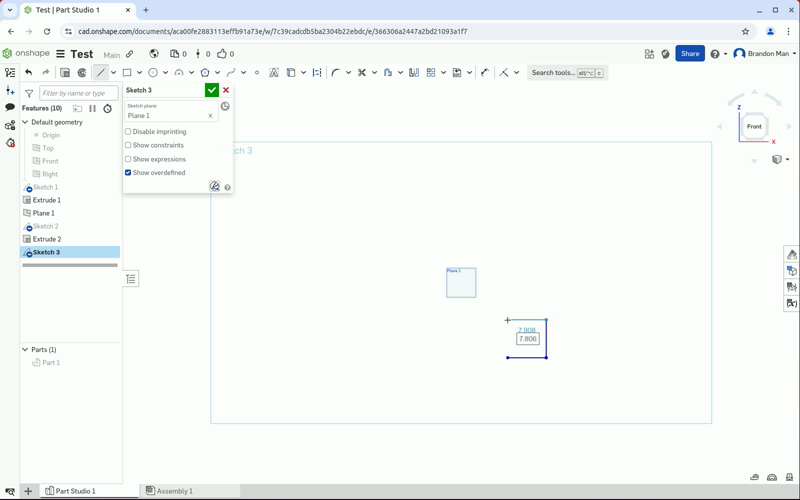
mouse_move(537, 319)
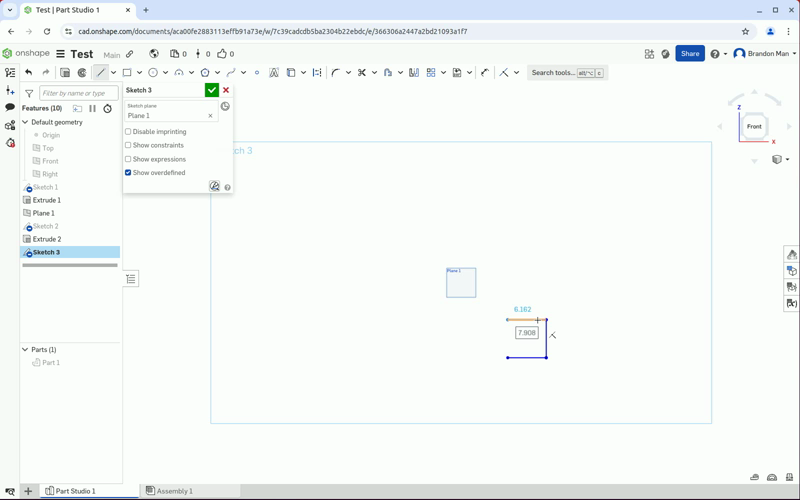
key_down(shift)
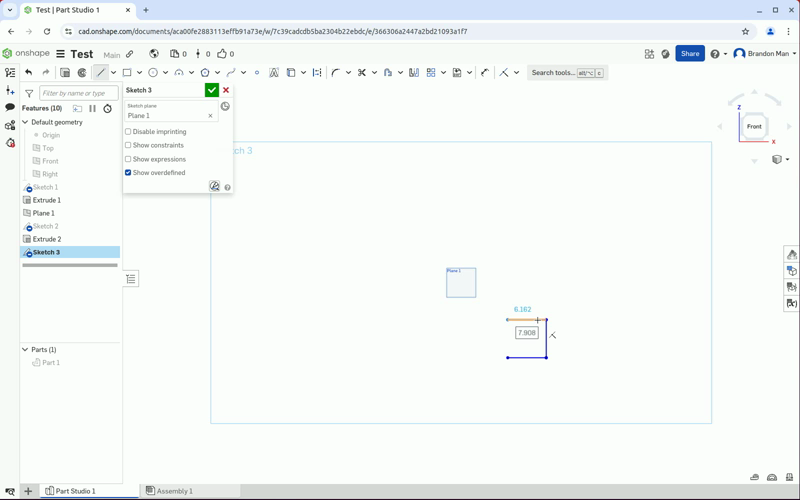
mouse_move(507, 357)
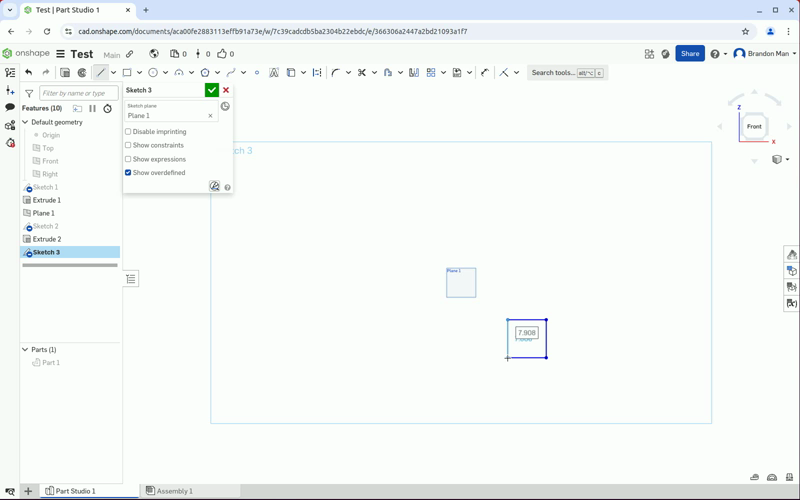
key_up(shift)
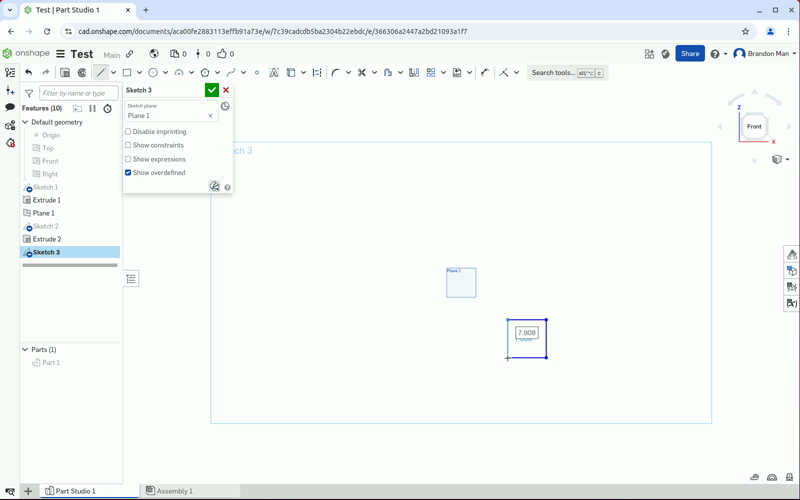
click(507, 357)
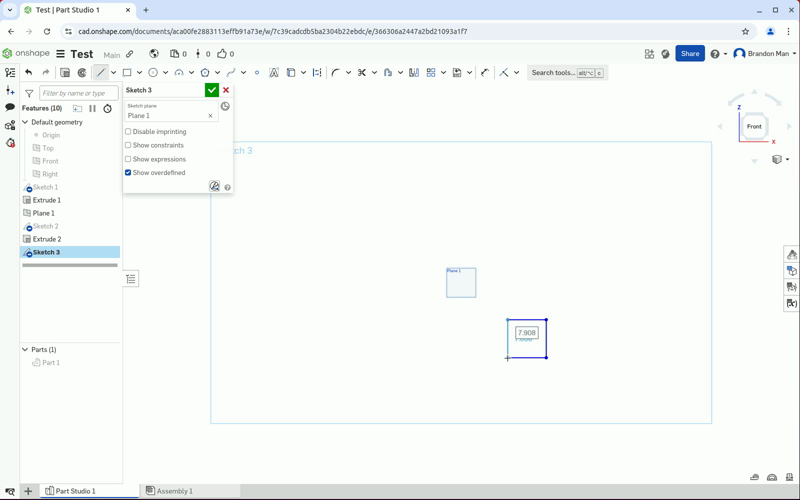
key(esc)
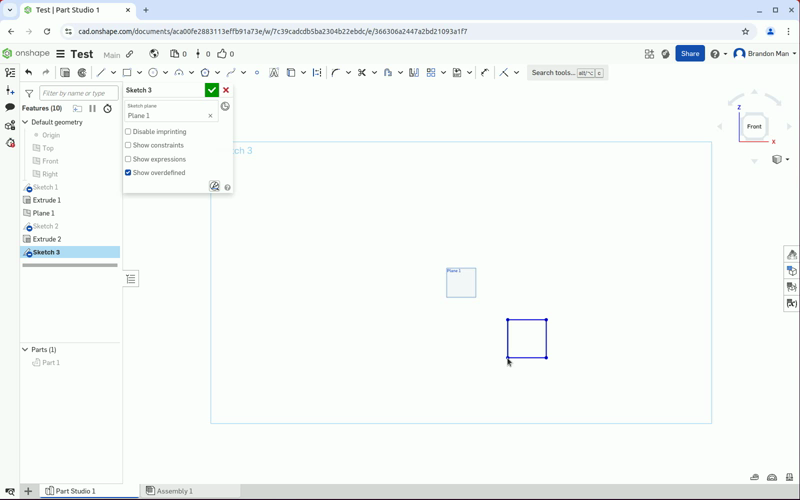
mouse_move(528, 334)
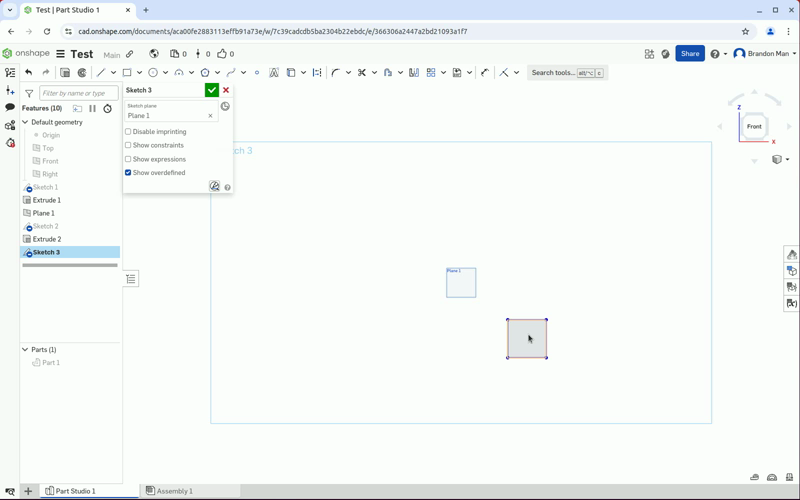
scroll(6)
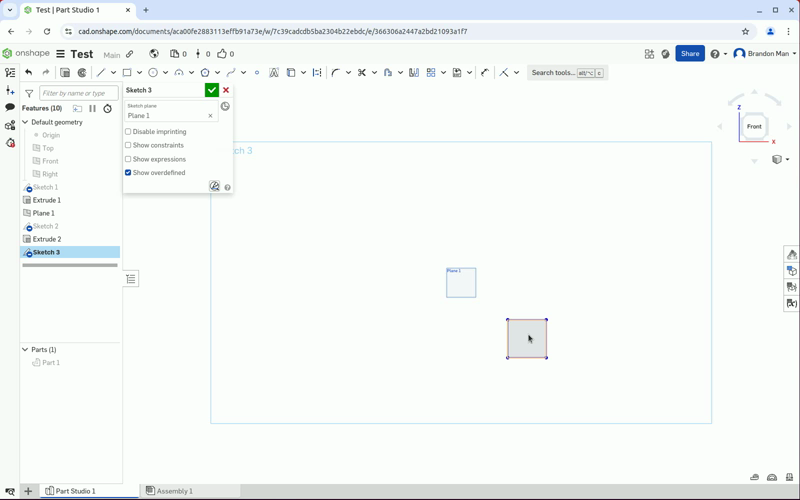
scroll(6)
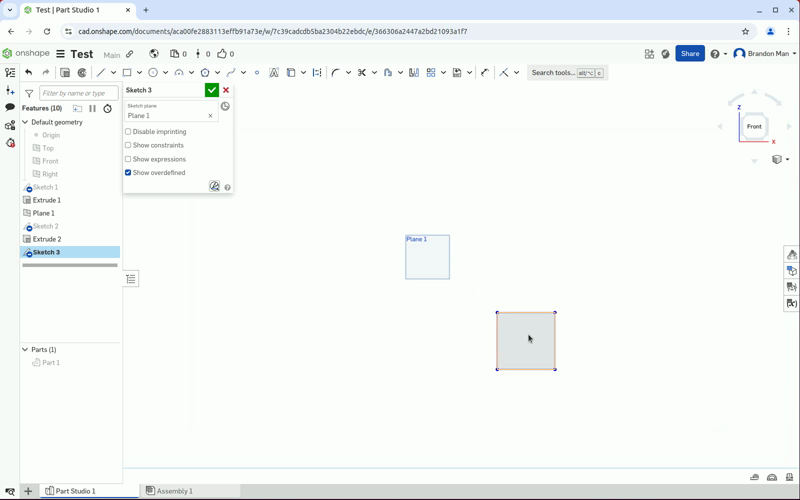
scroll(6)
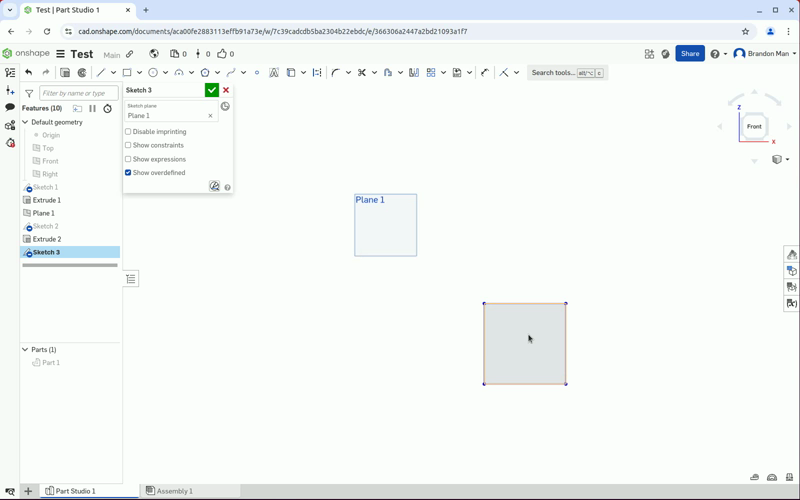
scroll(6)
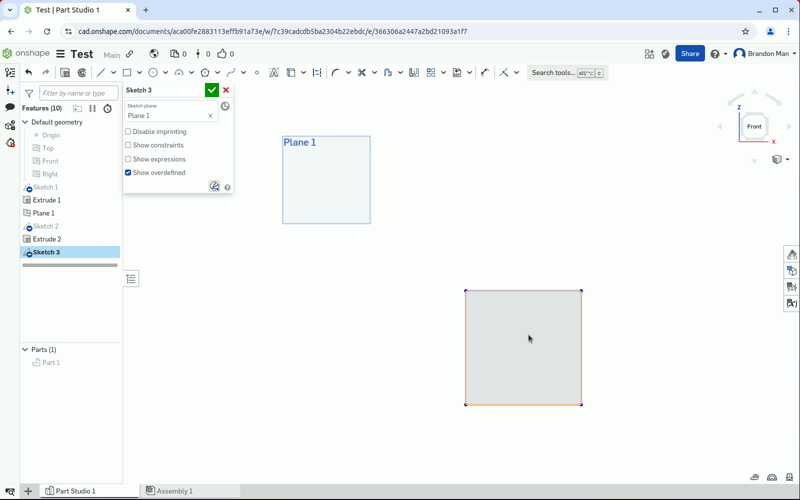
scroll(6)
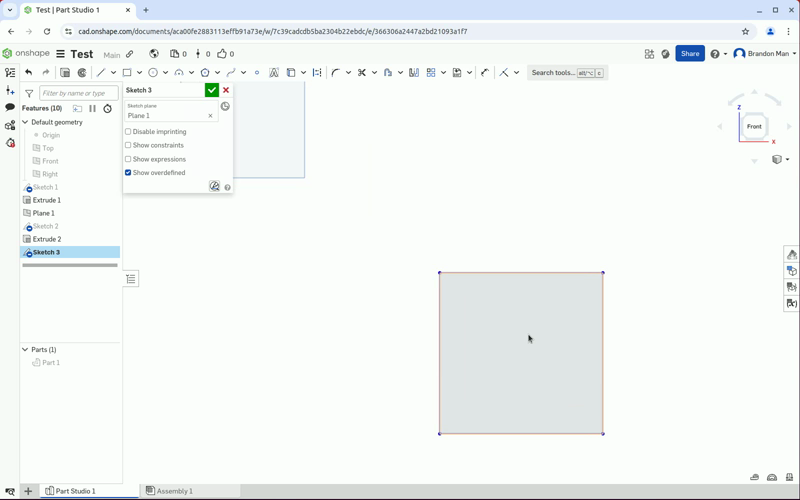
scroll(6)
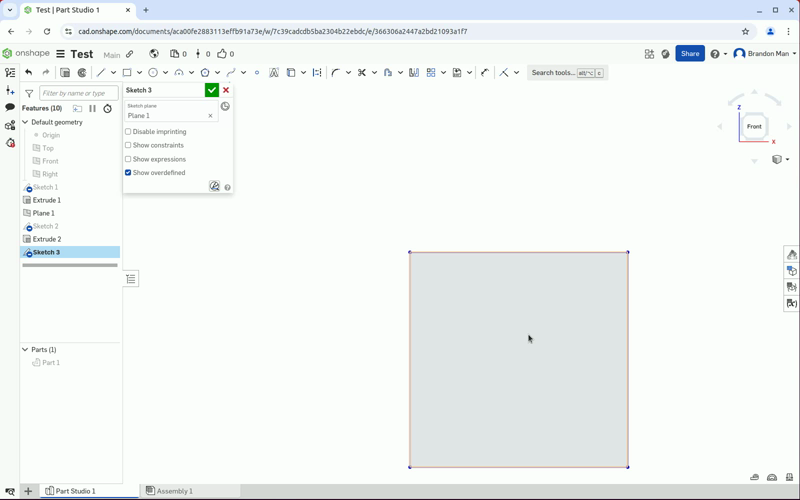
scroll(6)
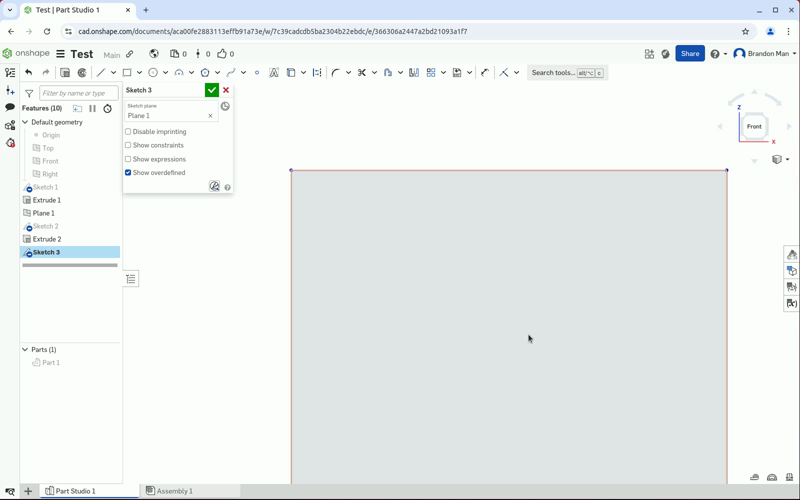
click(528, 334)
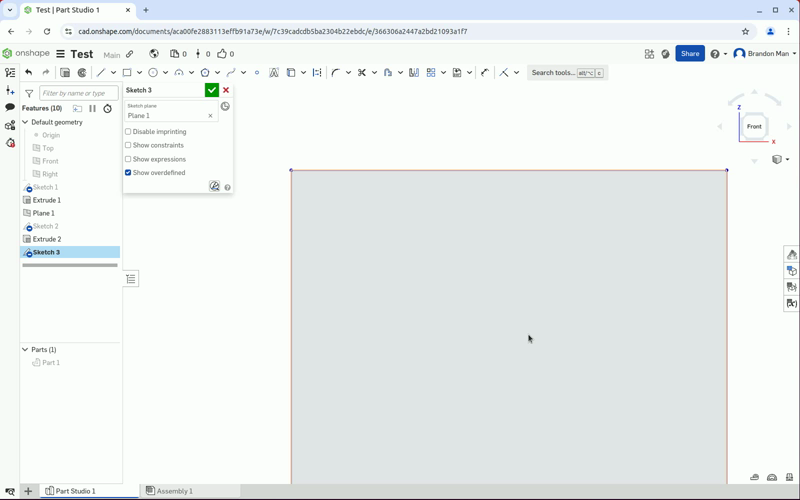
scroll(-6)
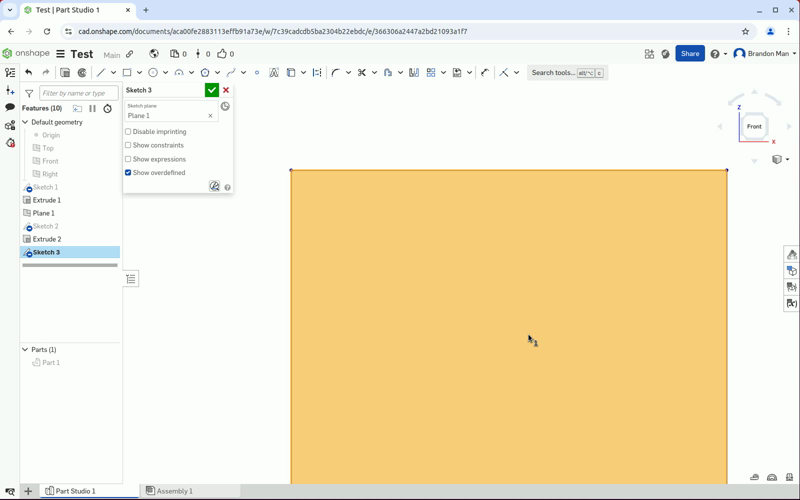
scroll(-6)
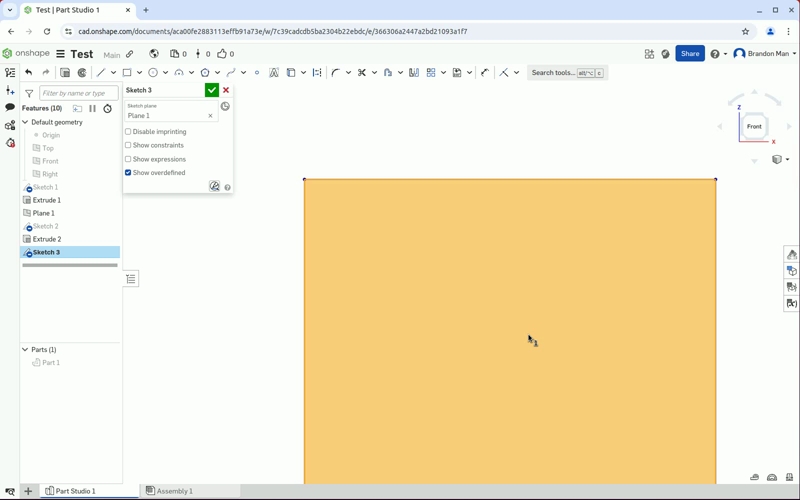
scroll(-6)
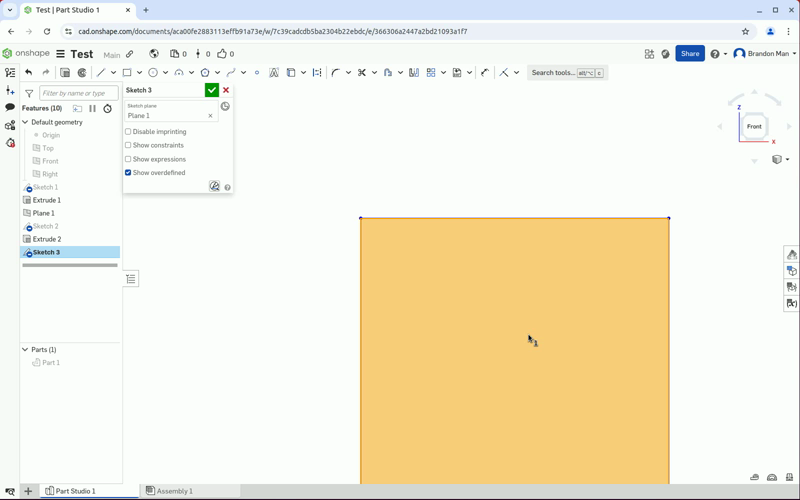
scroll(-6)
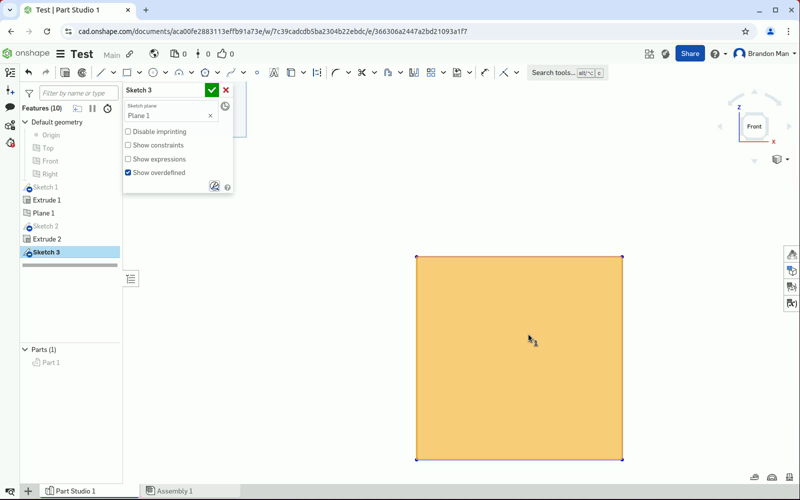
scroll(-6)
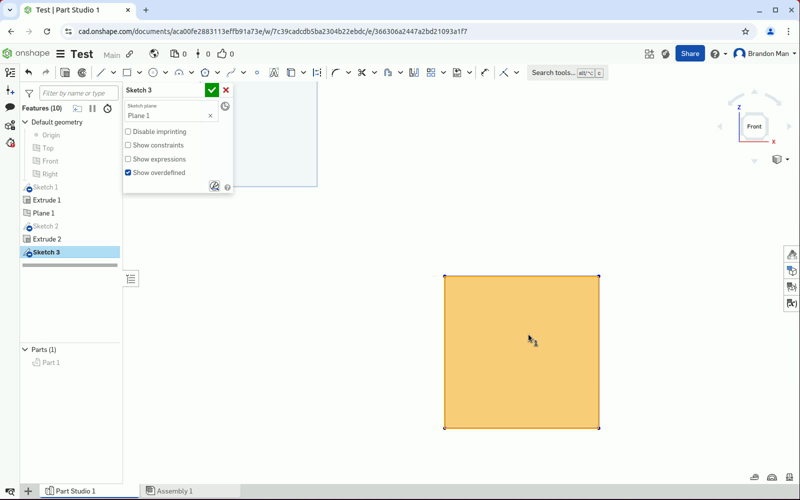
scroll(-6)
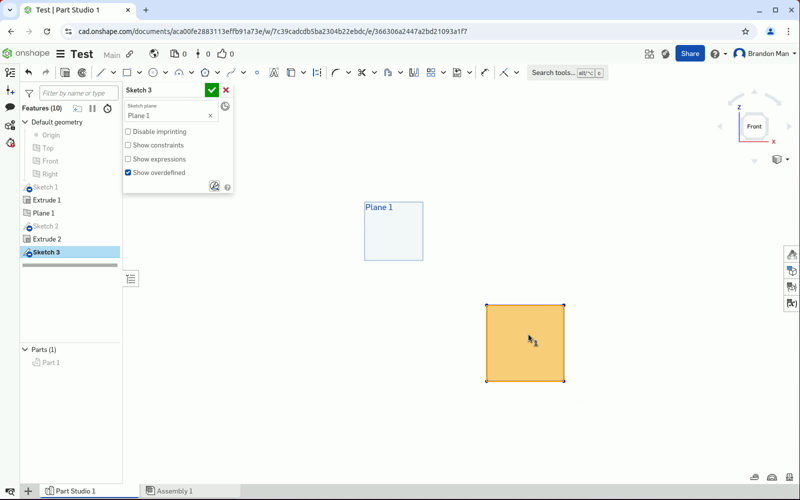
scroll(-6)
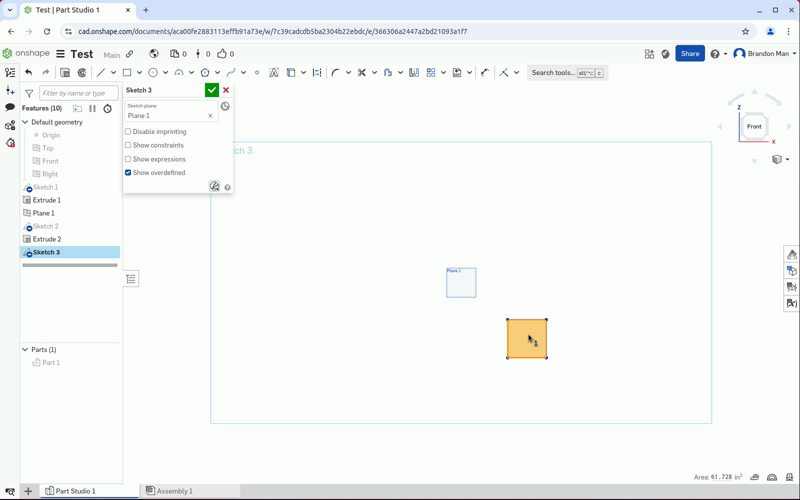
mouse_move(73, 352)
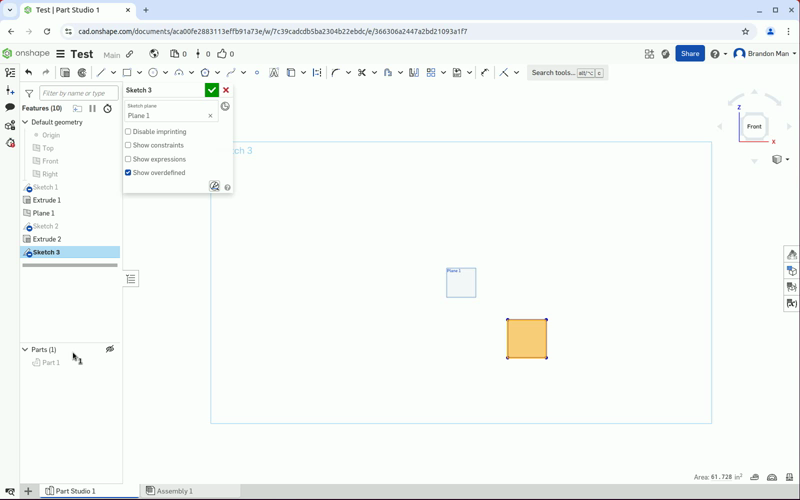
key(shift+y)
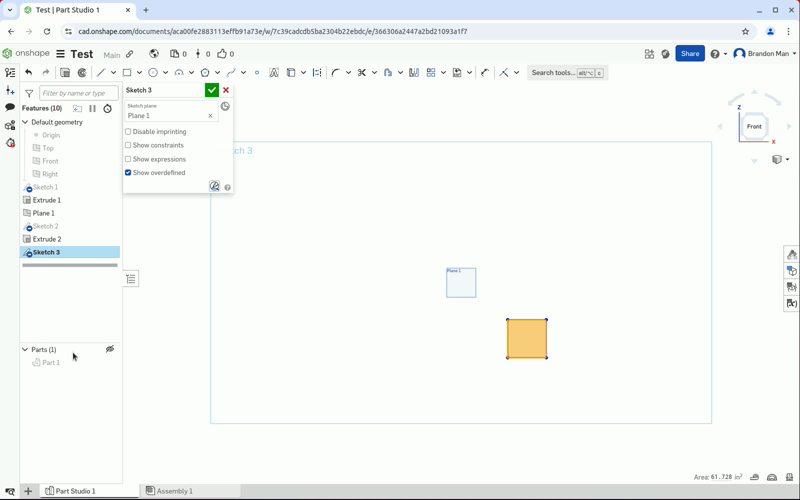
key(shift+e)
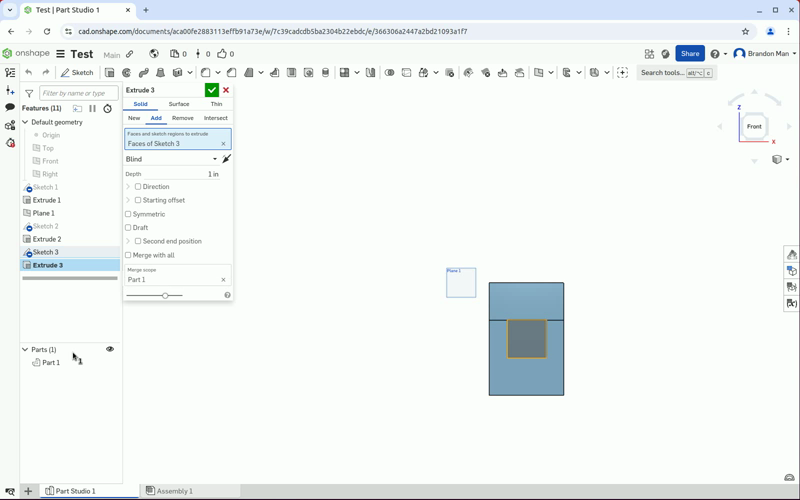
mouse_move(143, 106)
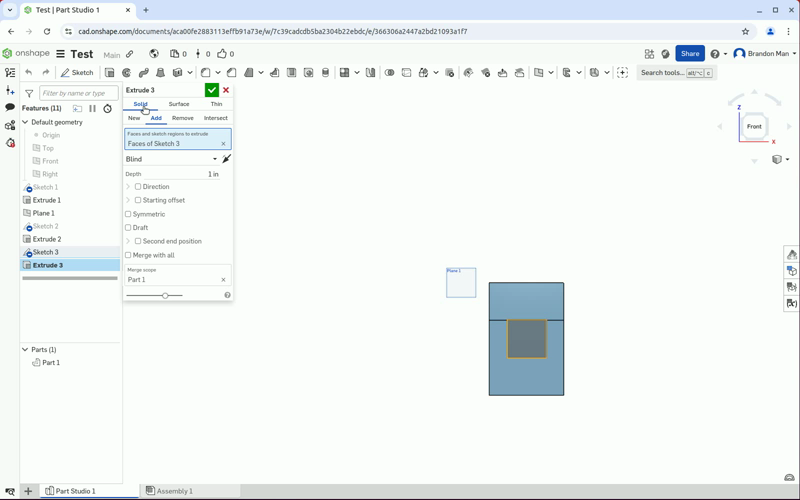
click(143, 106)
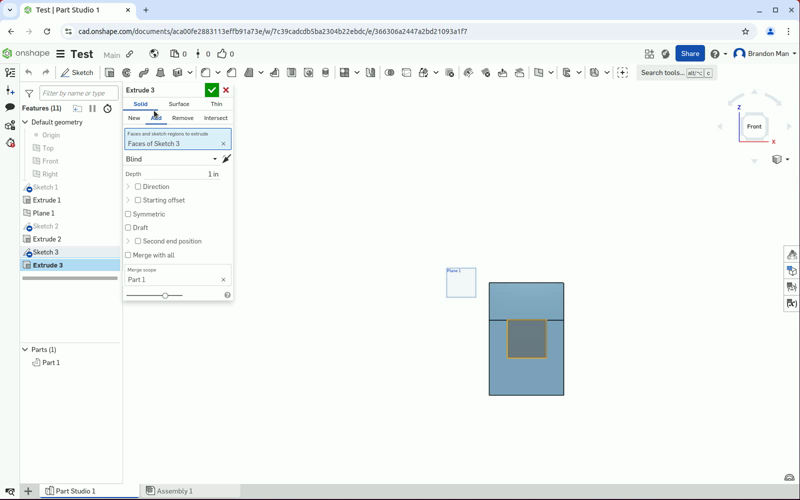
mouse_move(186, 120)
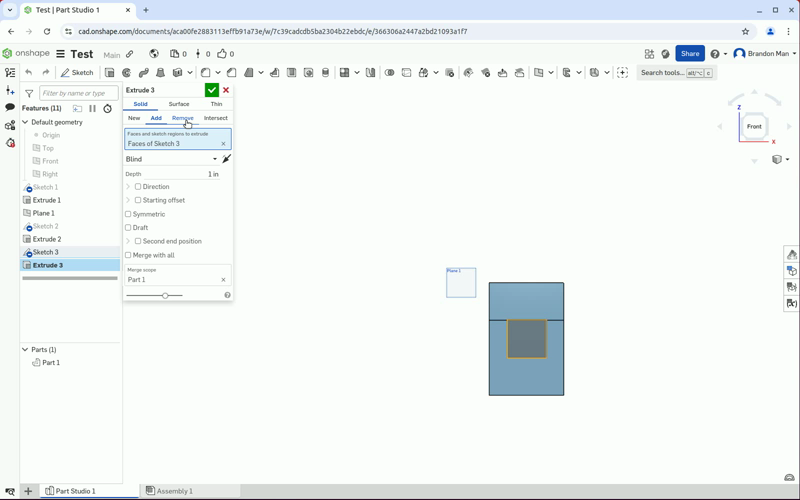
click(186, 120)
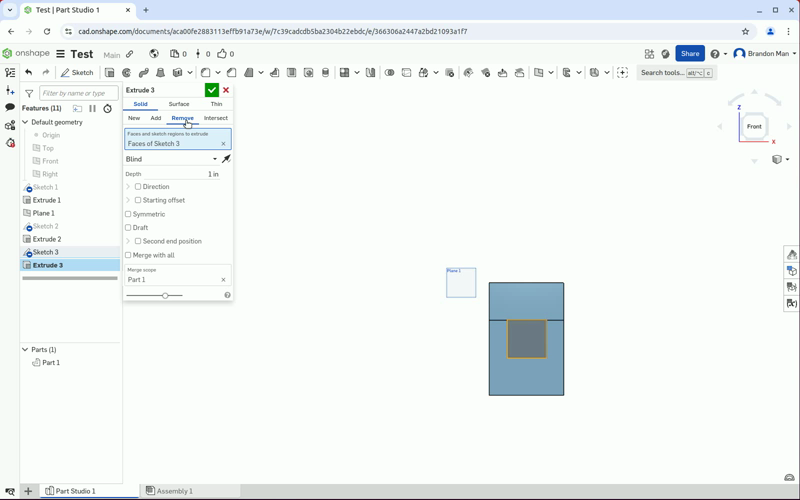
key(tab, 4)
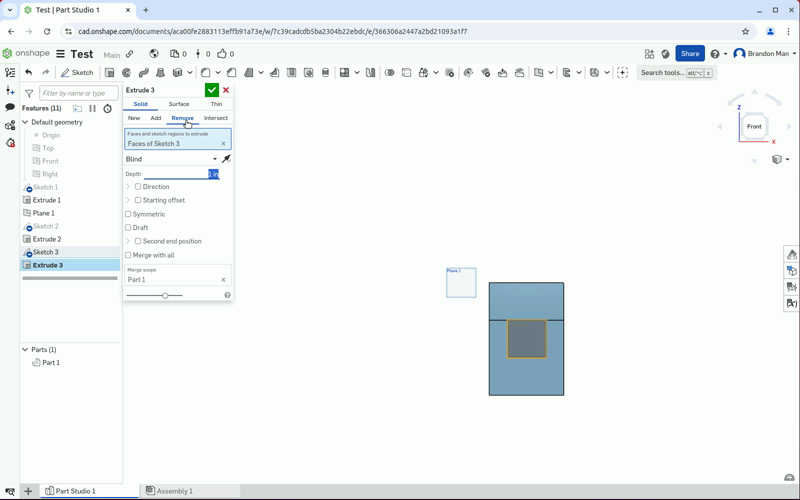
text(11.554)
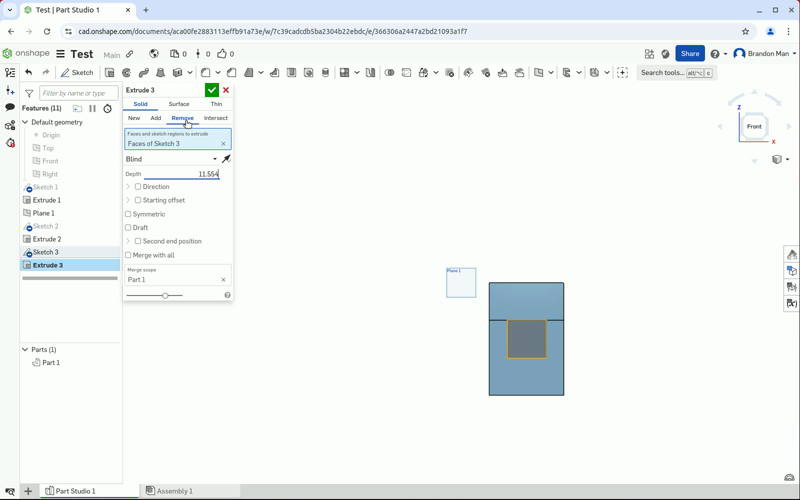
key(tab, 6)
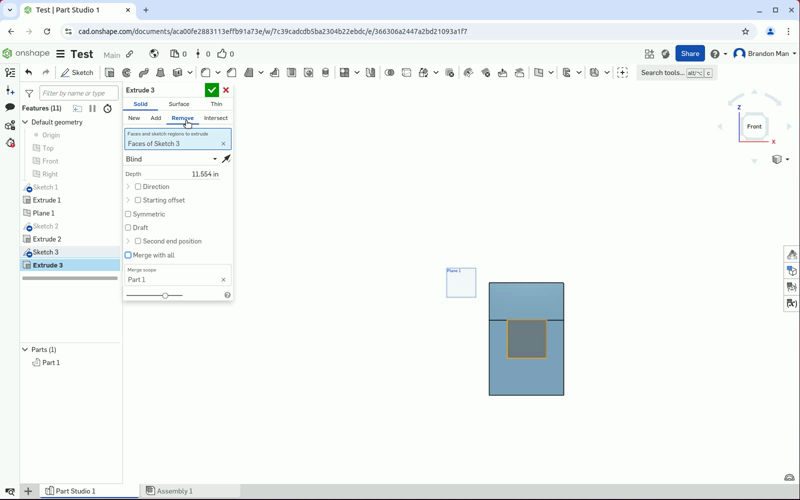
key(space)
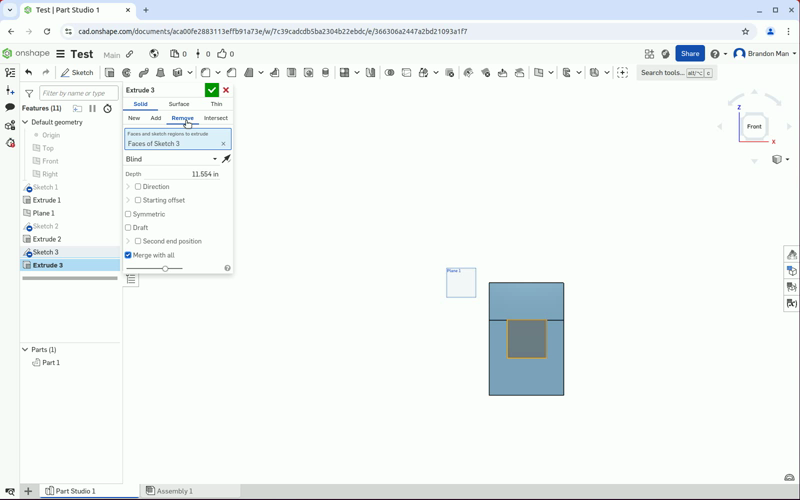
key(enter)
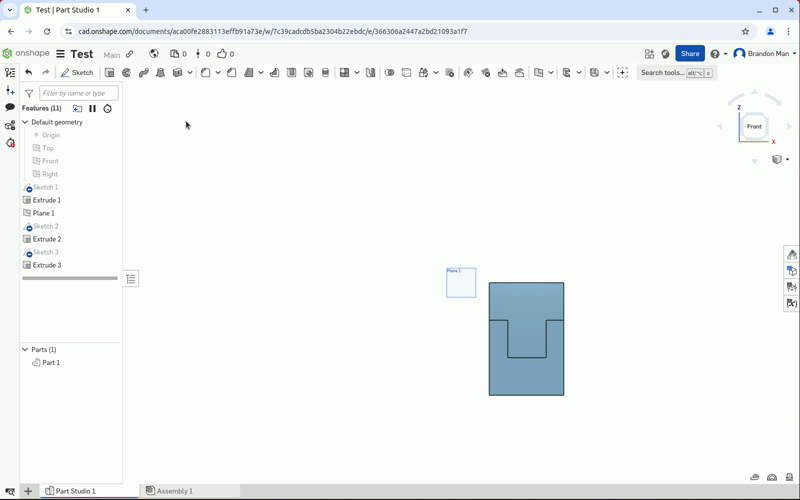
key(shift+h)
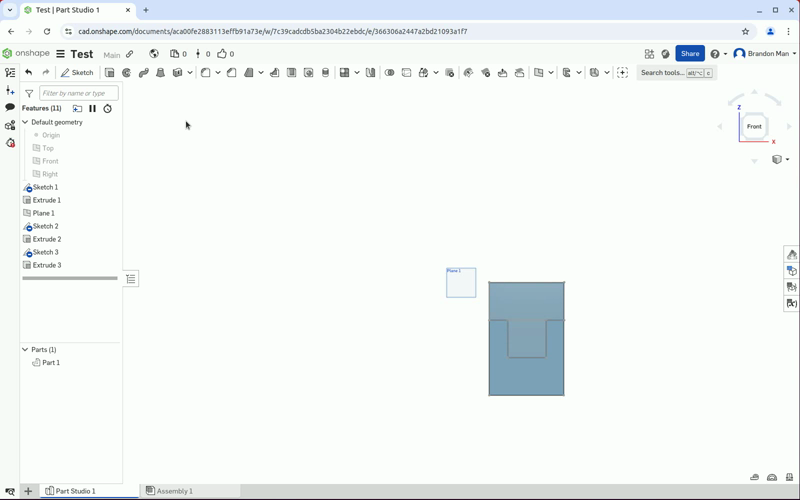
key(shift+h)
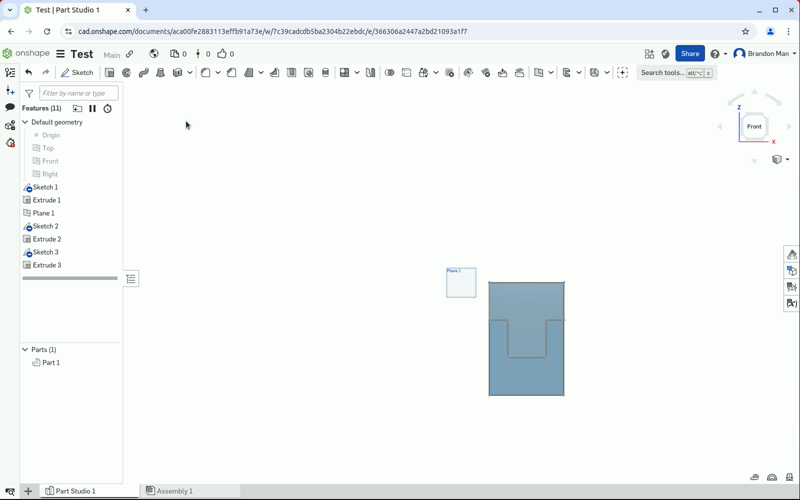
key(shift+7)
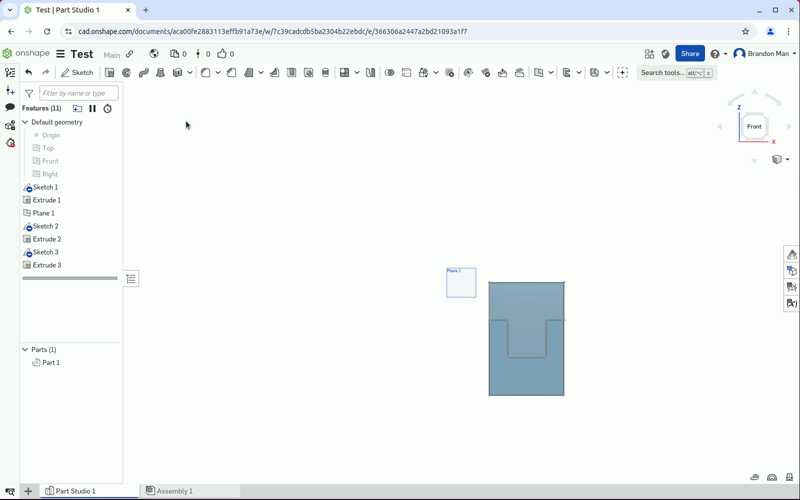
key(left, 2)
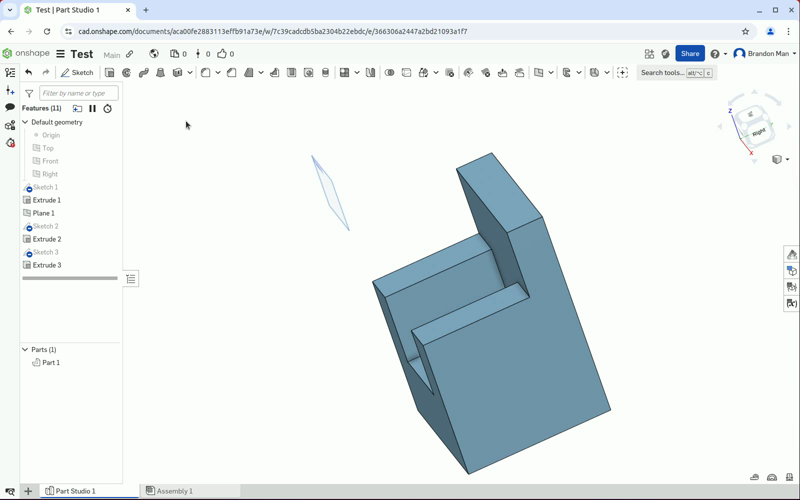
key(down, 2)
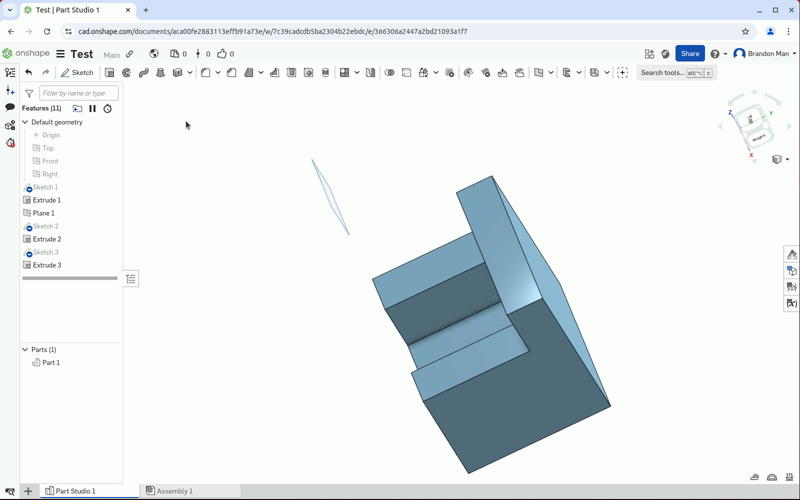
key(up, 2)
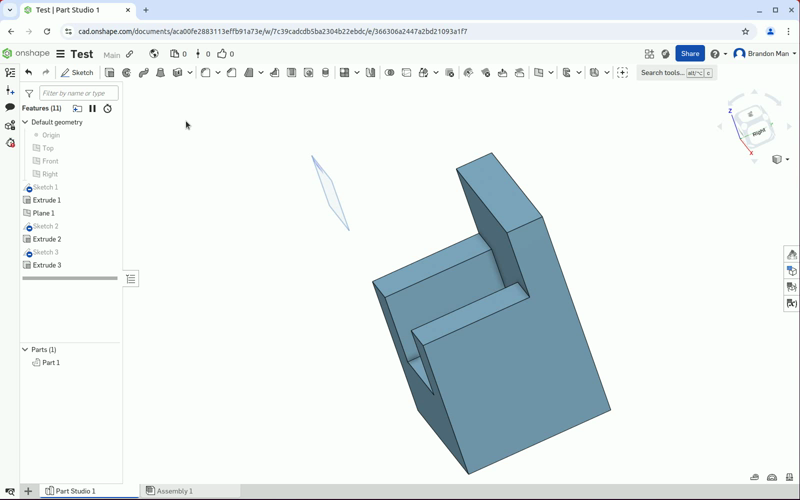
key(right, 2)
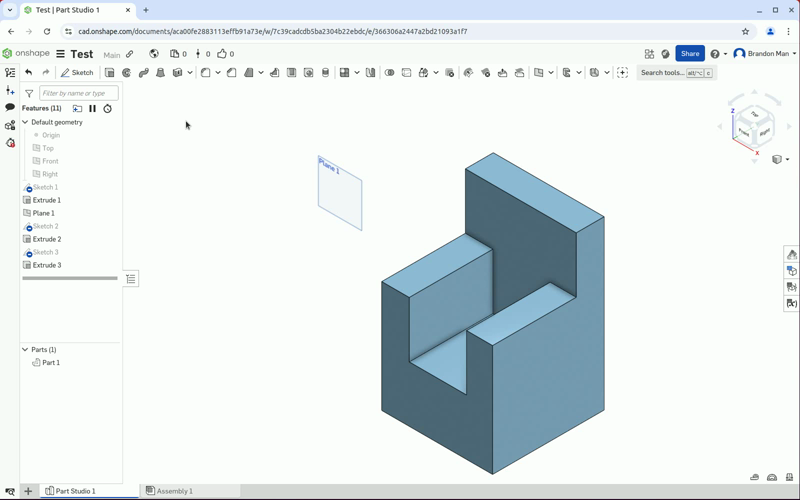
mouse_move(73, 189)
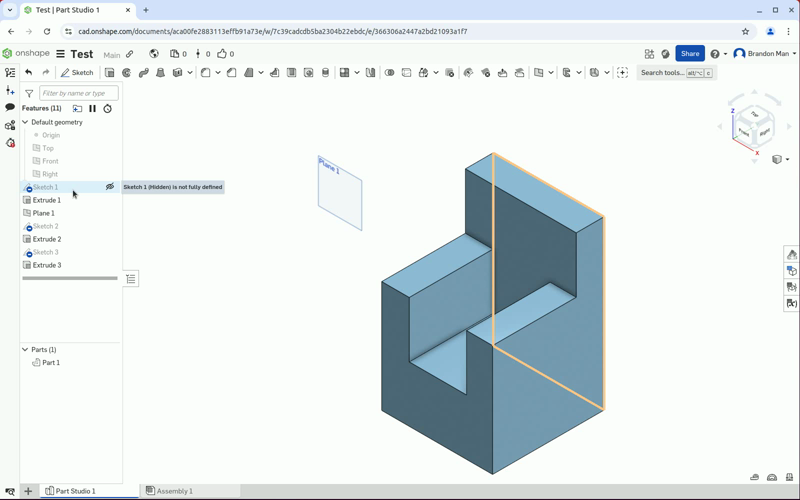
click(73, 189)